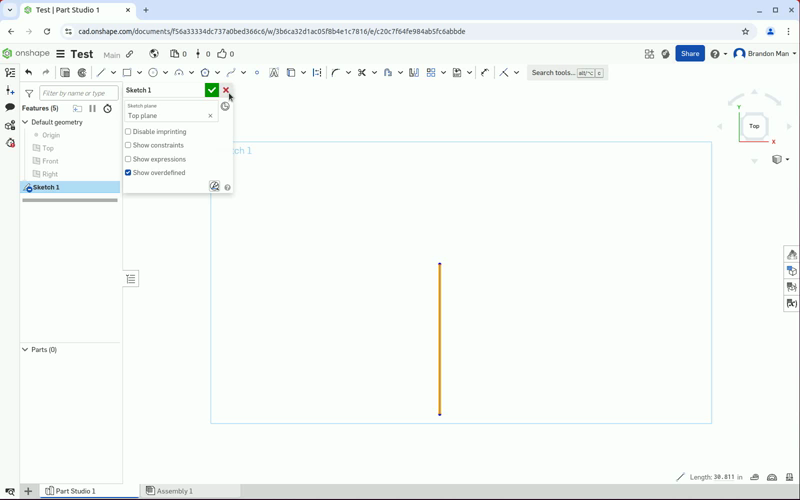
key(shift+h)
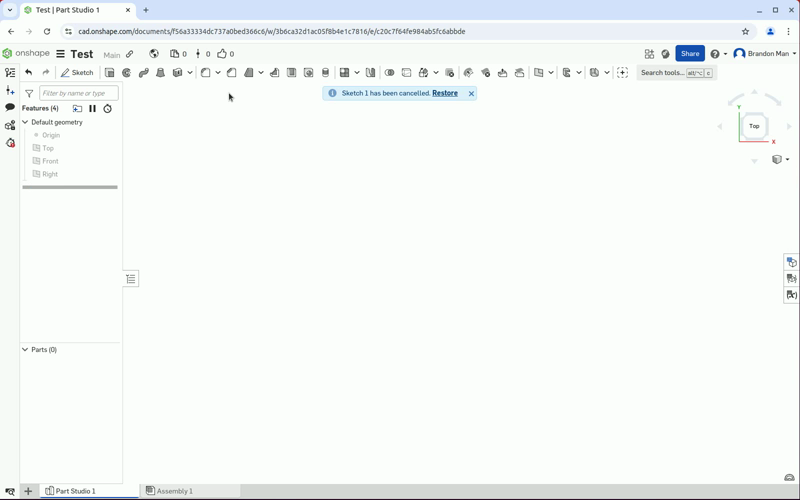
mouse_move(73, 352)
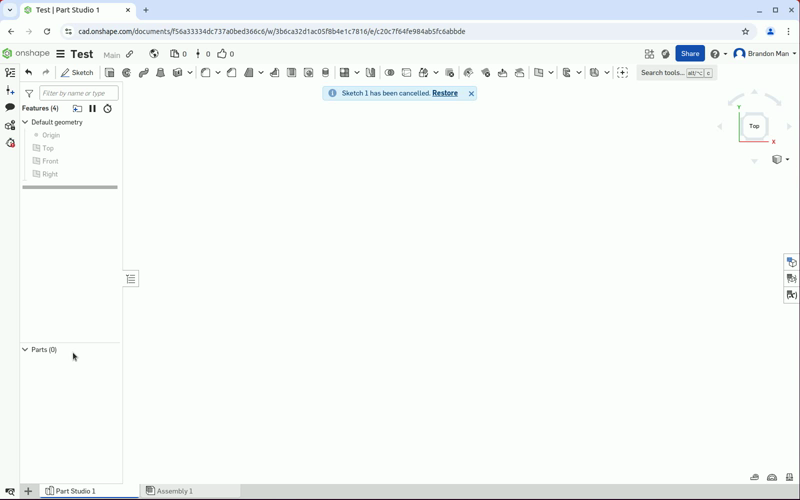
key(y)
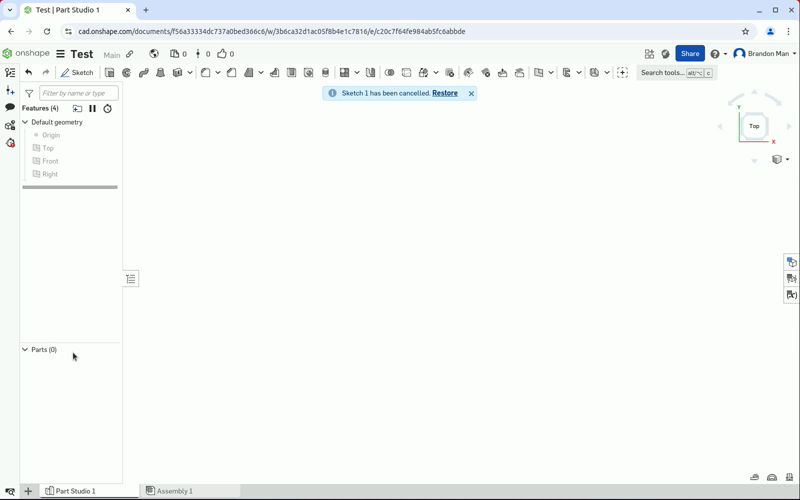
key(shift+p)
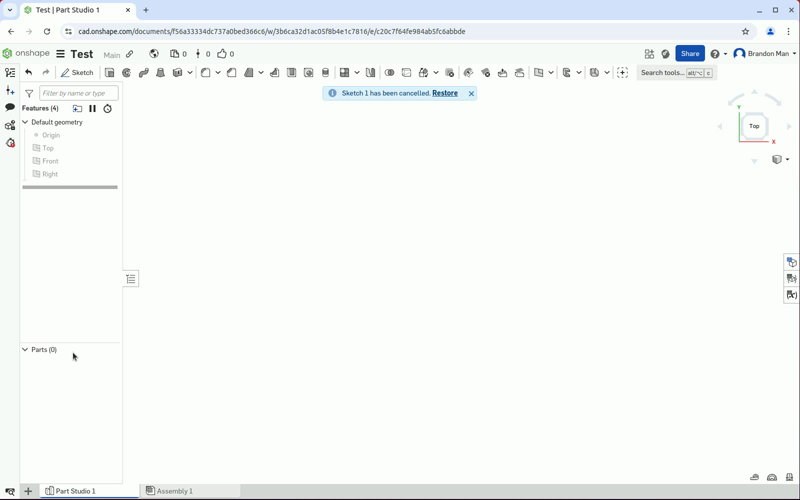
key(space)
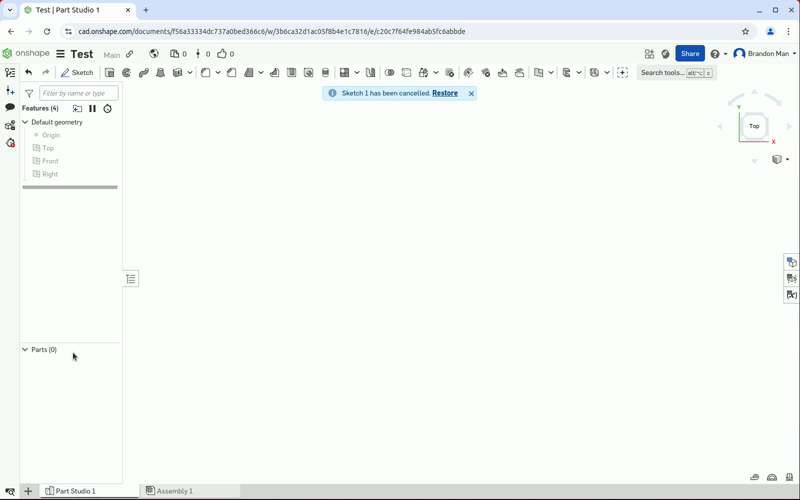
key_down(shift)
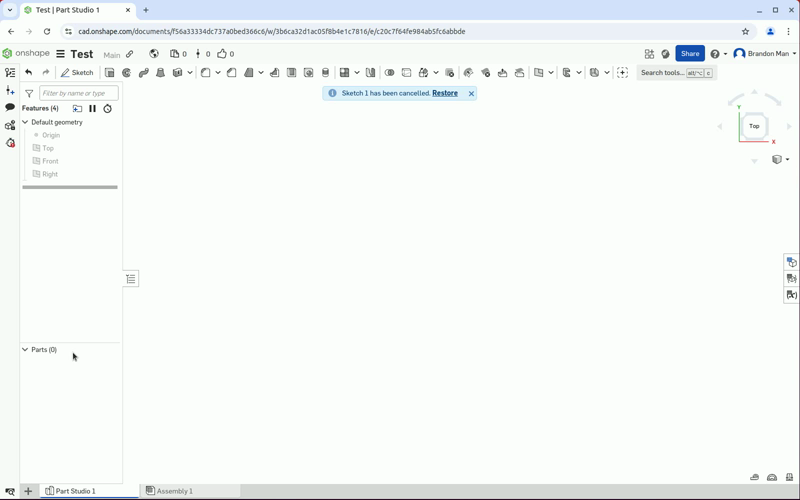
key(up)
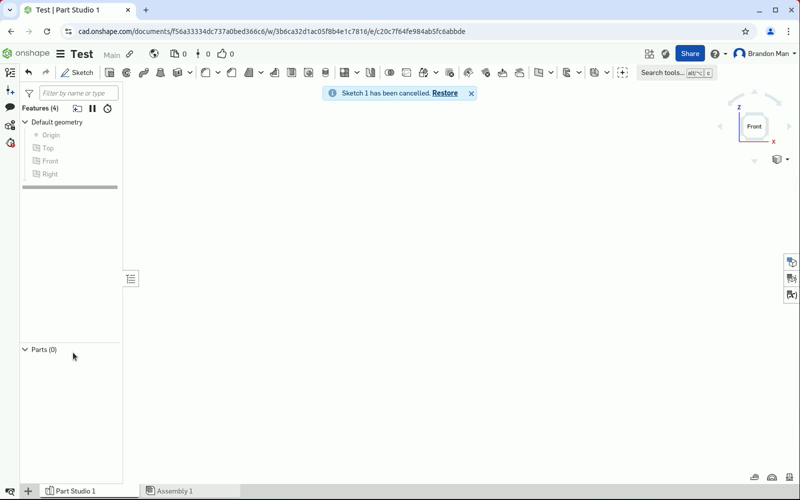
key_up(shift)
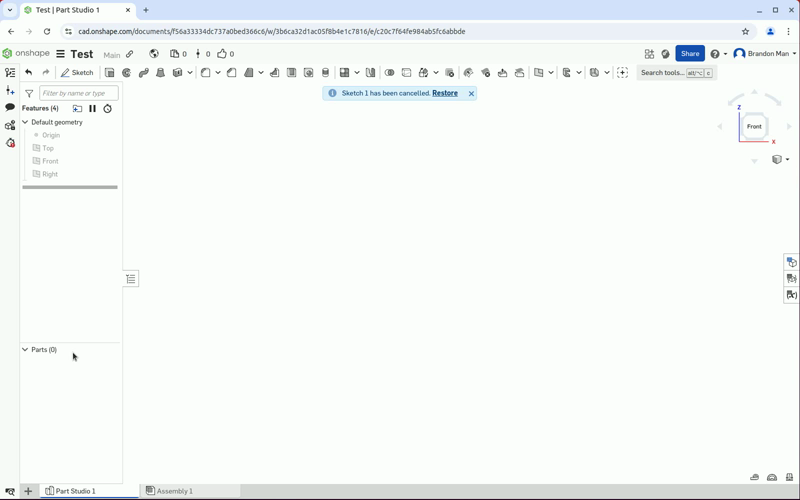
mouse_move(73, 352)
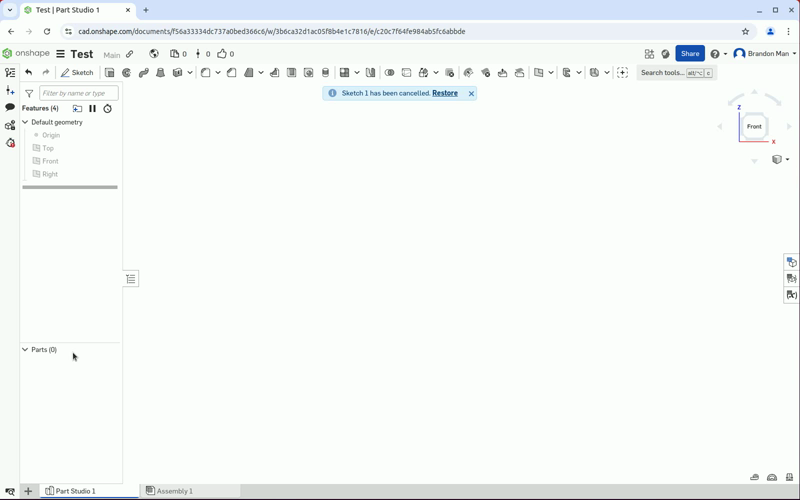
key(shift+y)
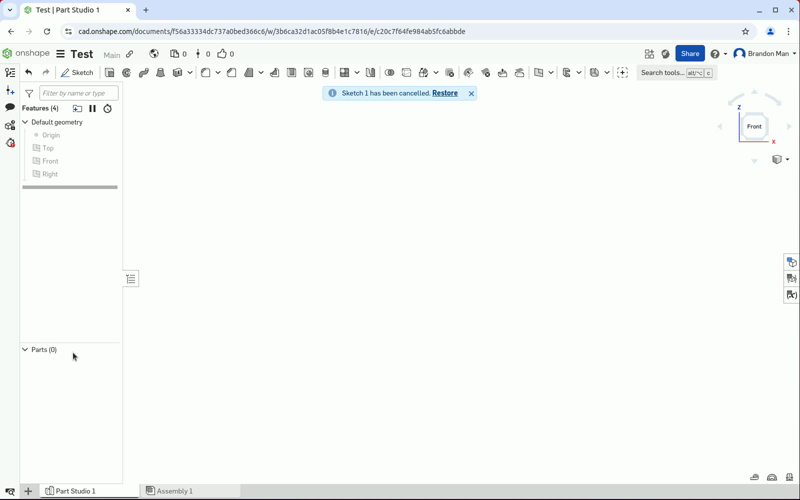
key(shift+s)
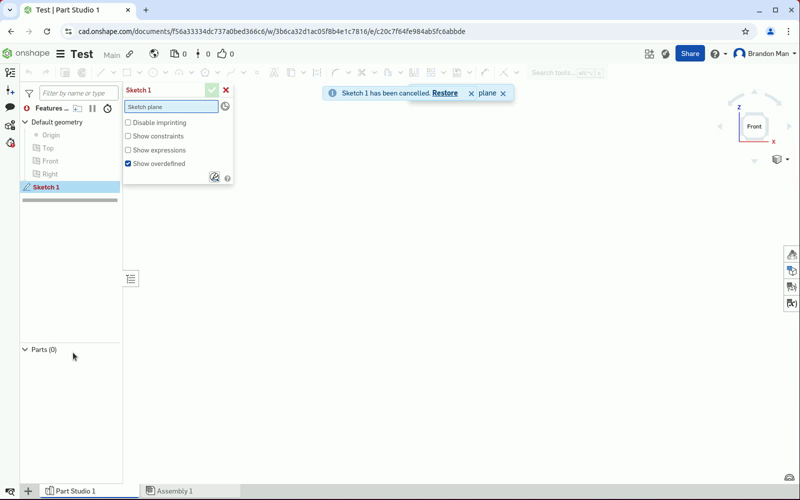
mouse_move(73, 163)
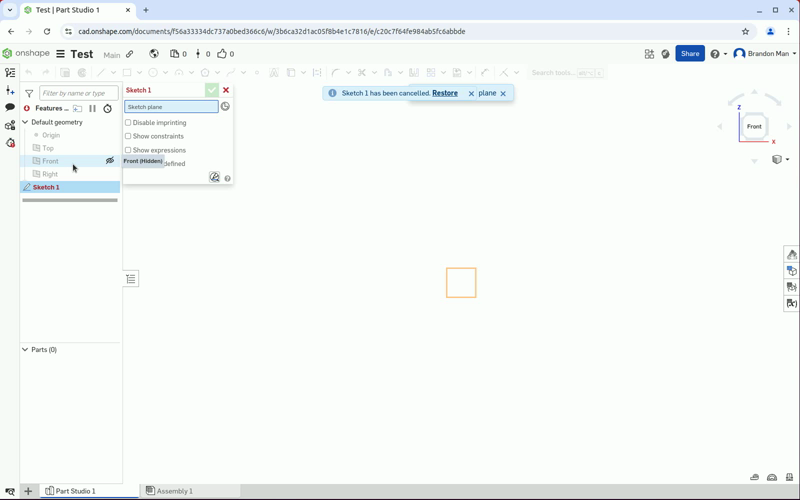
click(73, 163)
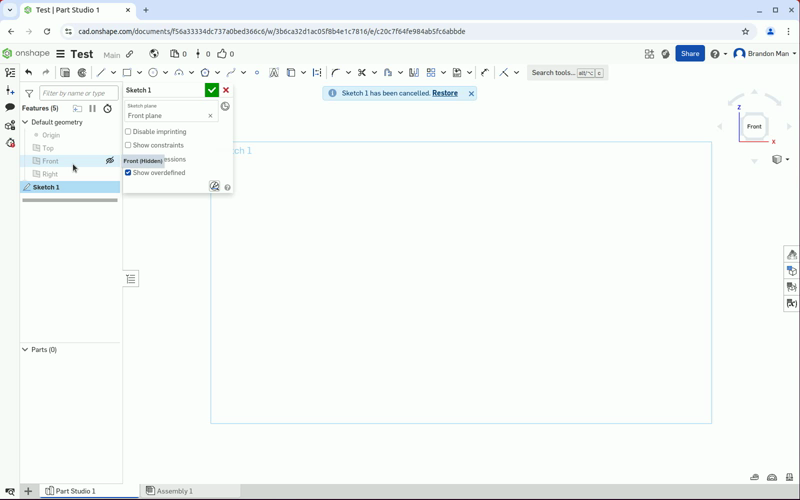
mouse_move(73, 352)
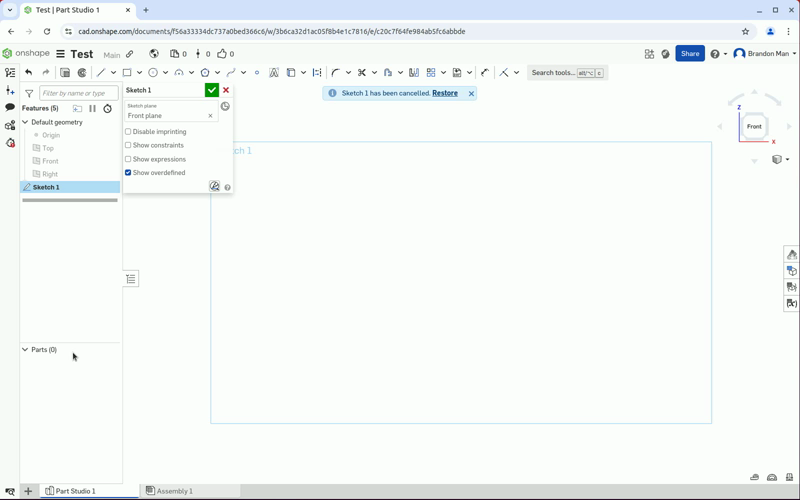
key(y)
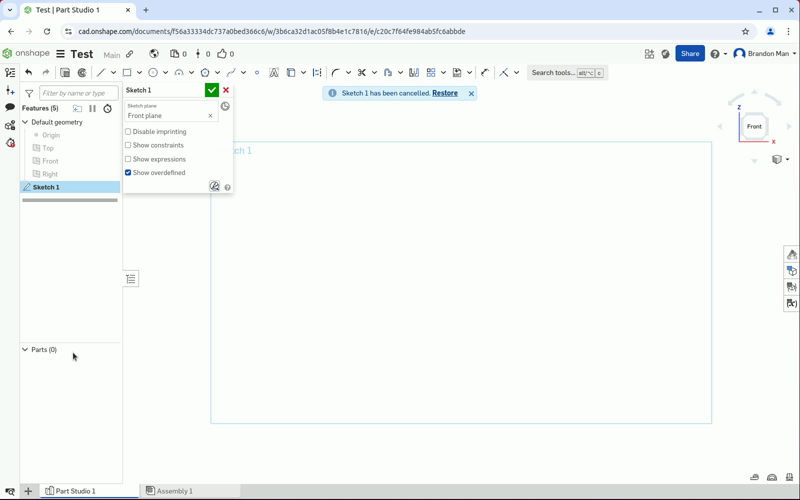
key(l)
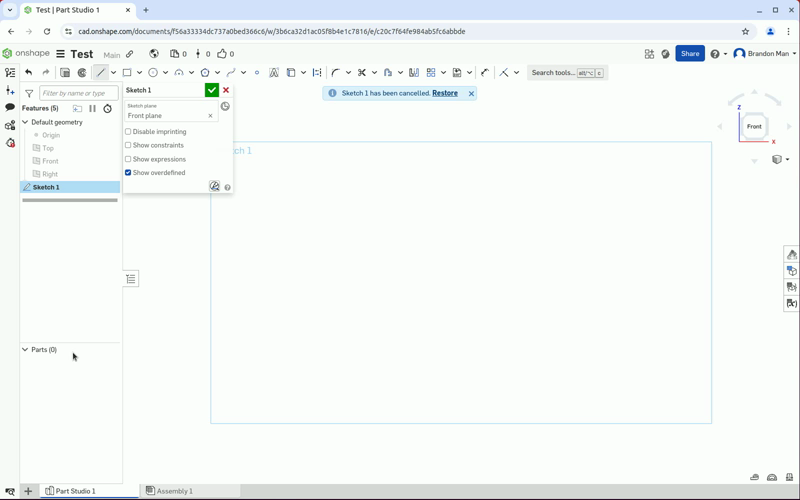
key_down(shift)
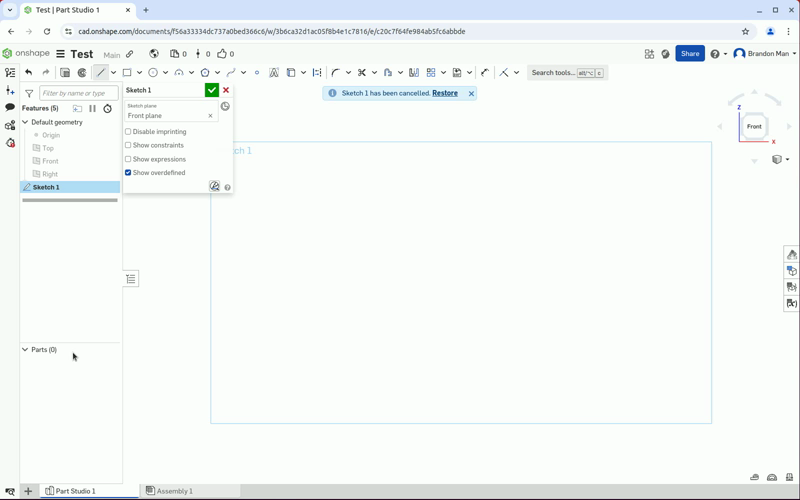
mouse_move(460, 282)
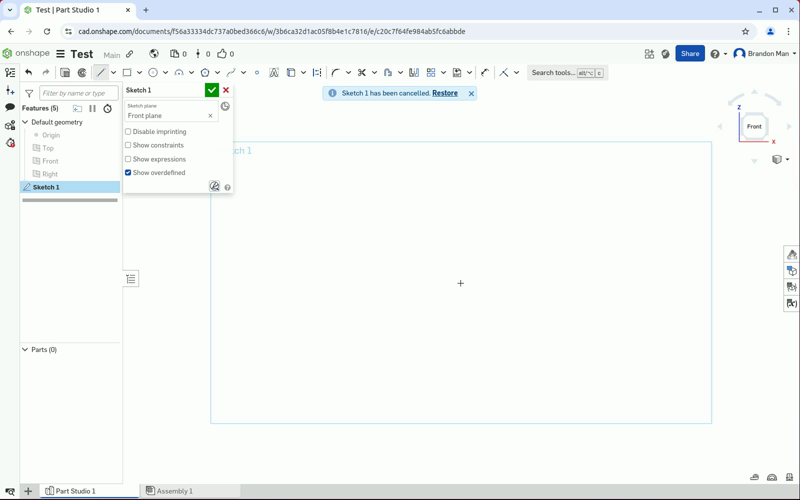
click(460, 282)
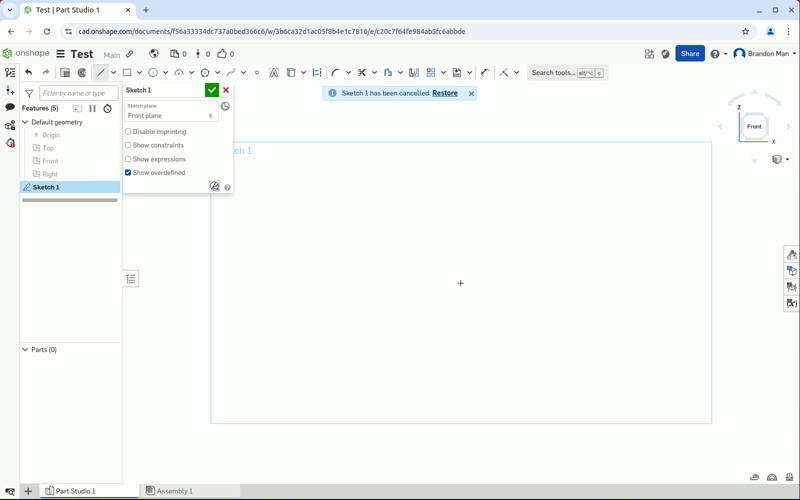
key_up(shift)
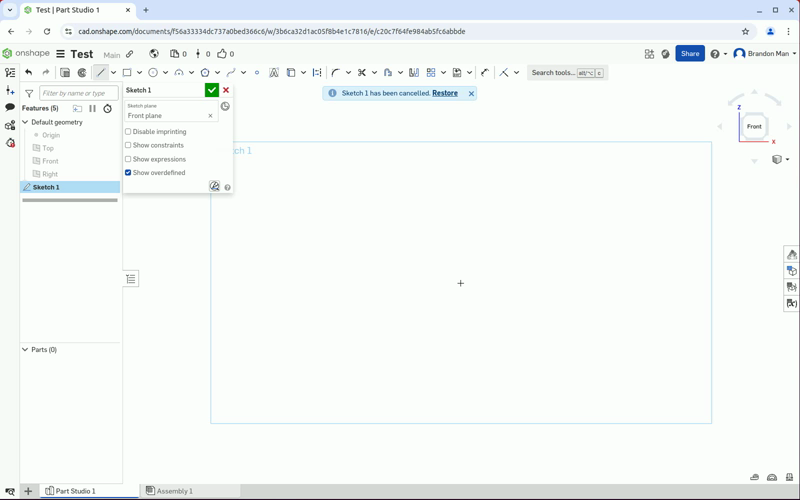
key_down(shift)
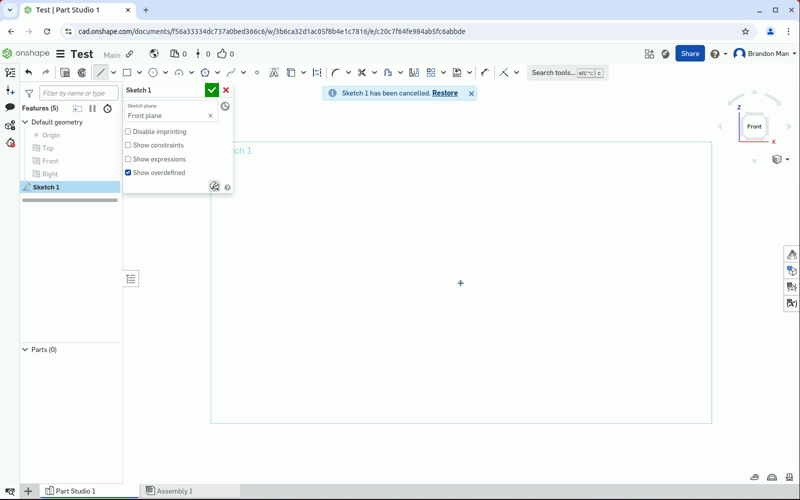
mouse_move(573, 282)
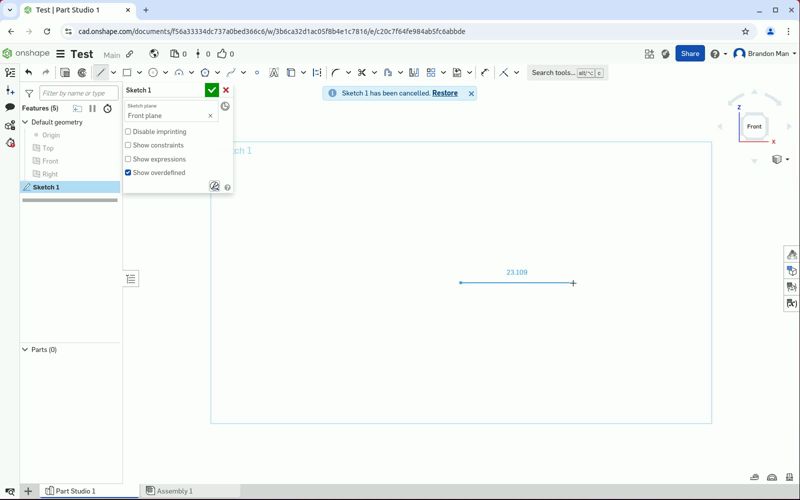
click(573, 282)
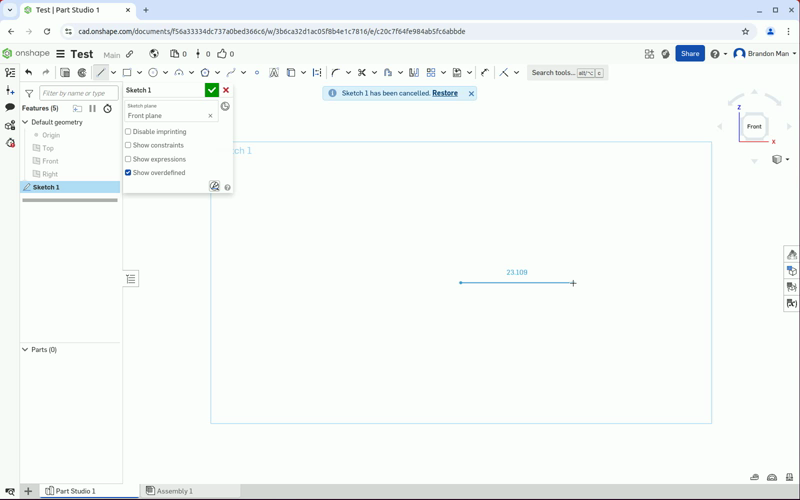
key_up(shift)
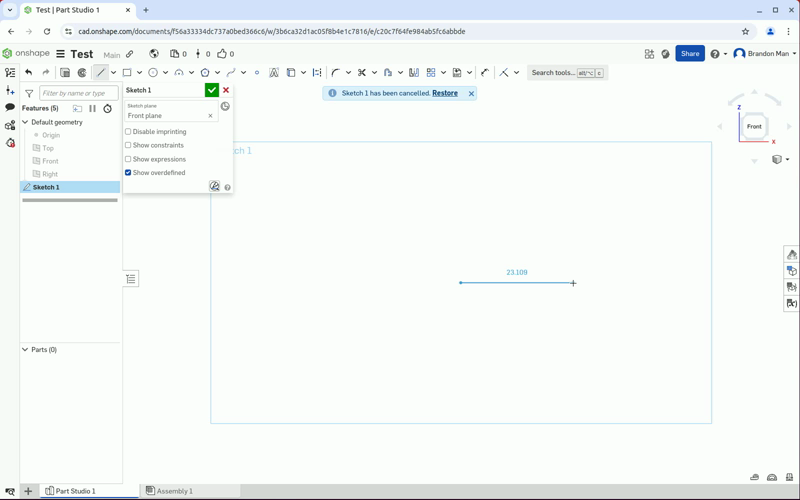
key_down(shift)
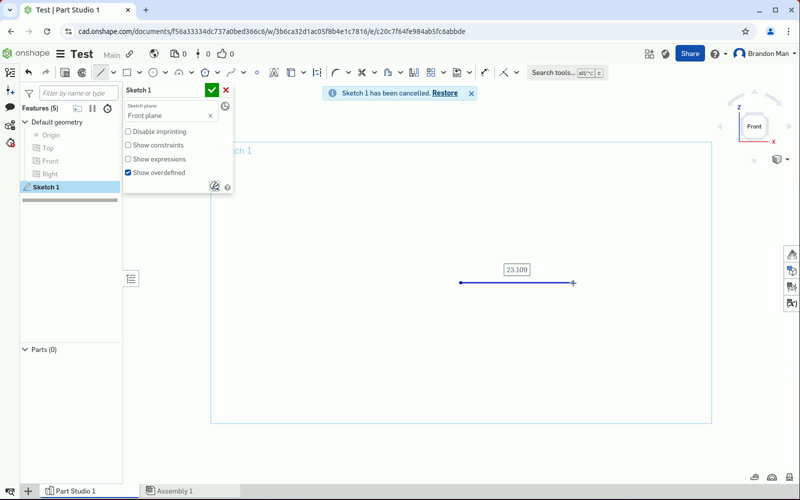
mouse_move(573, 172)
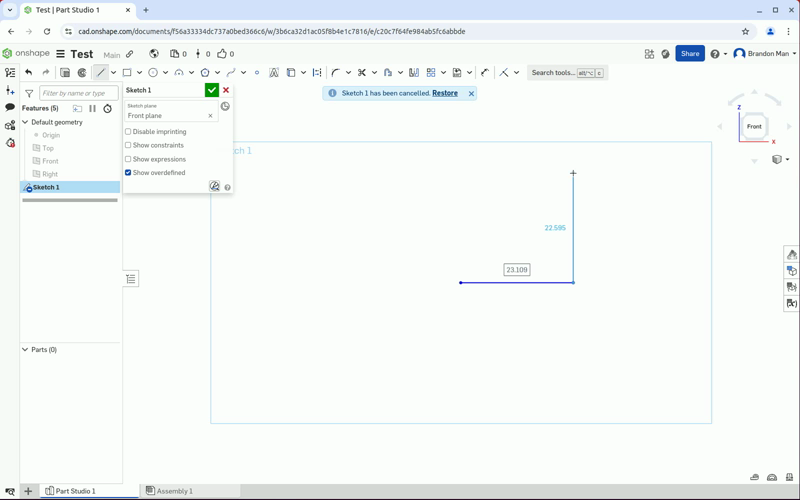
click(573, 172)
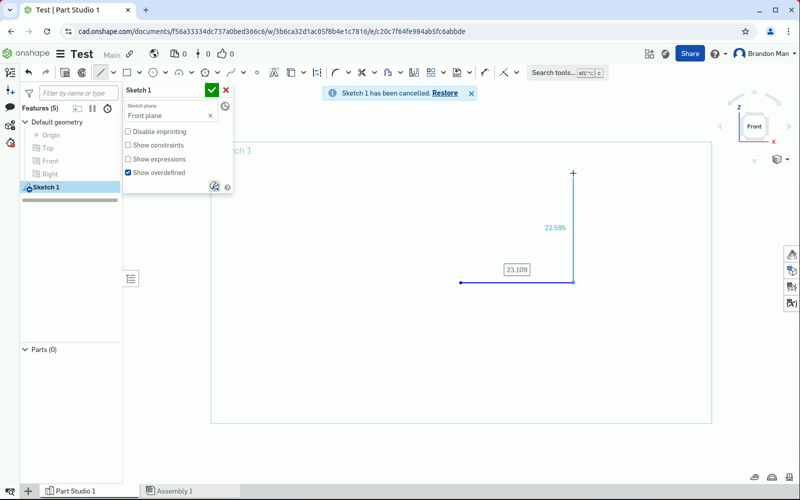
key_up(shift)
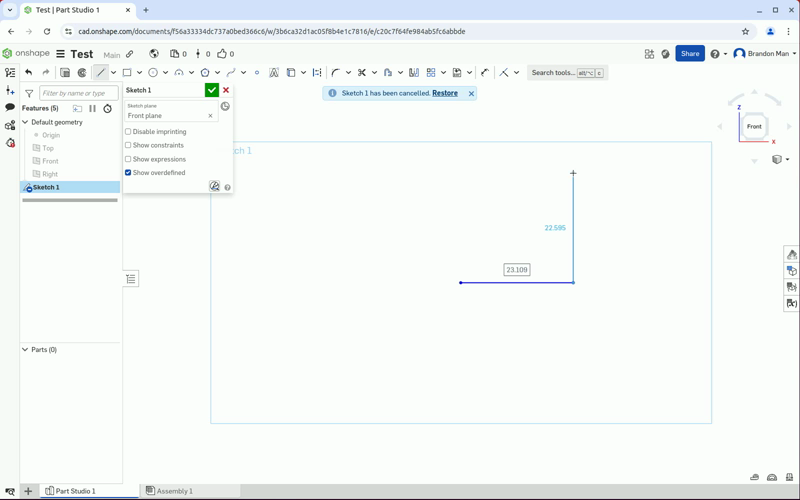
key_down(shift)
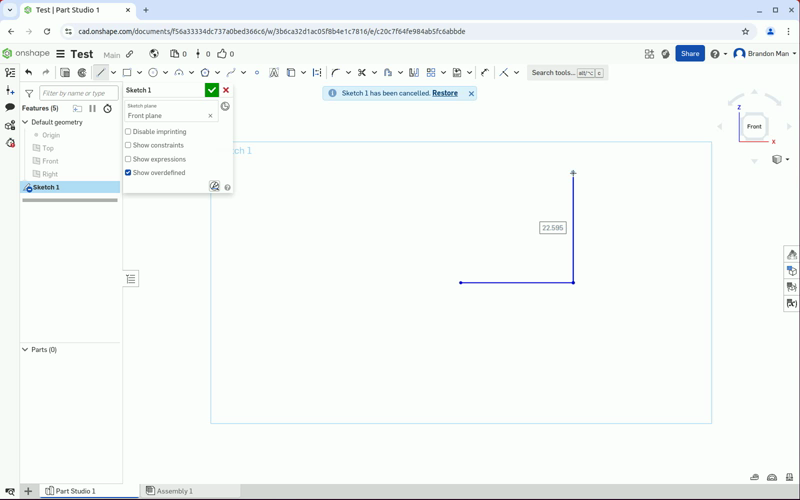
mouse_move(460, 172)
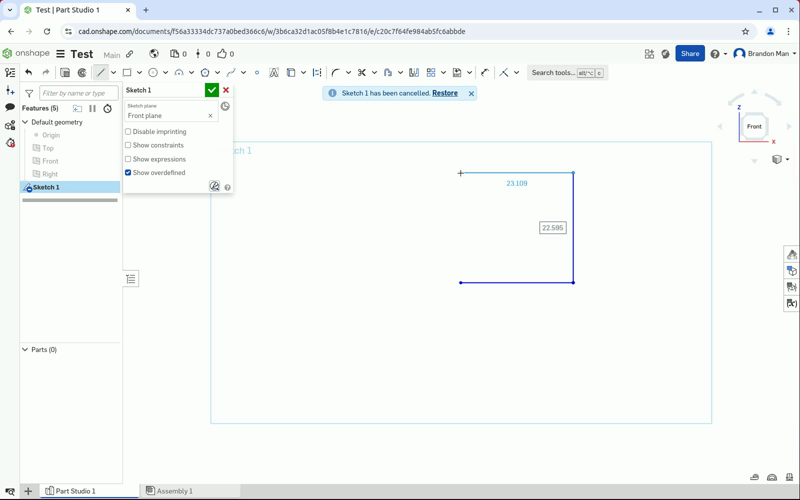
click(460, 172)
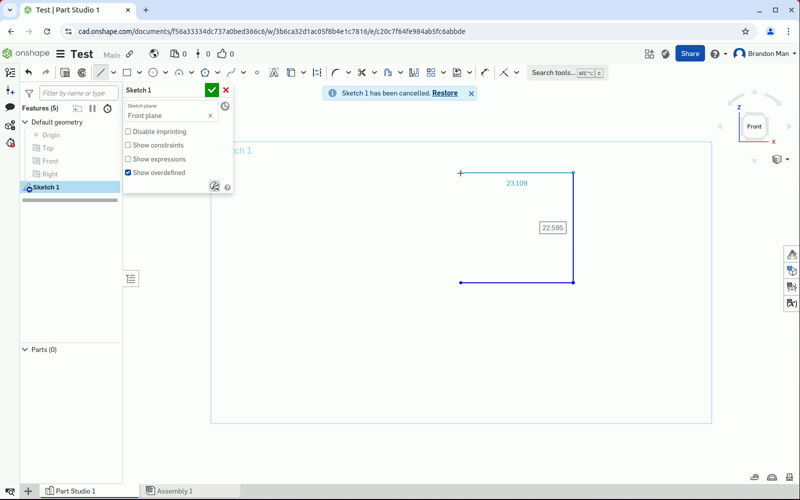
key_up(shift)
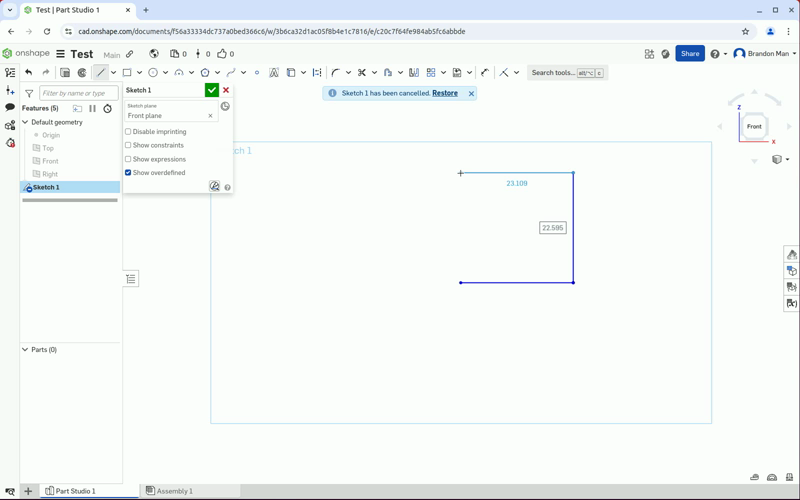
key_down(shift)
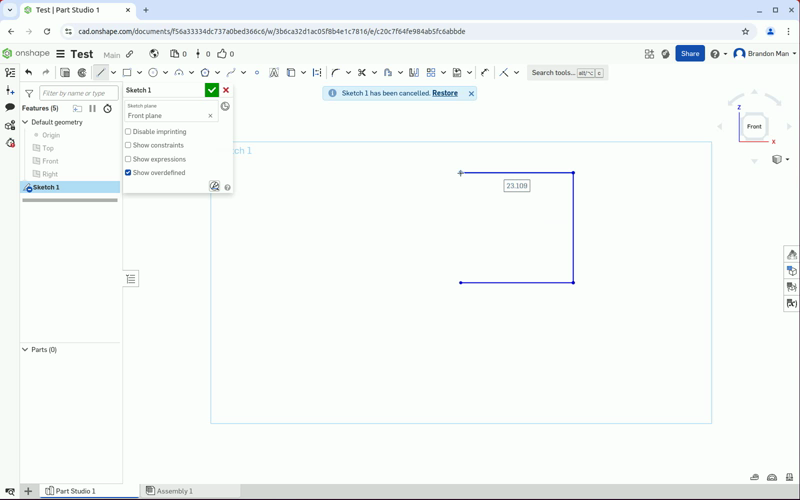
mouse_move(460, 282)
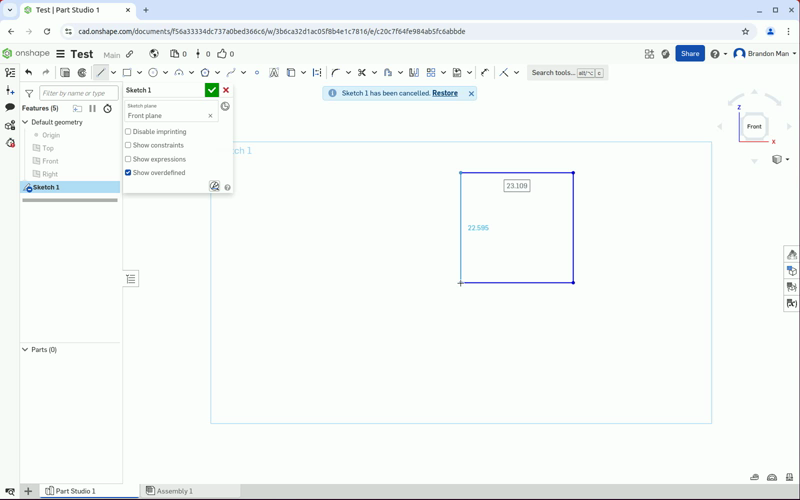
key_up(shift)
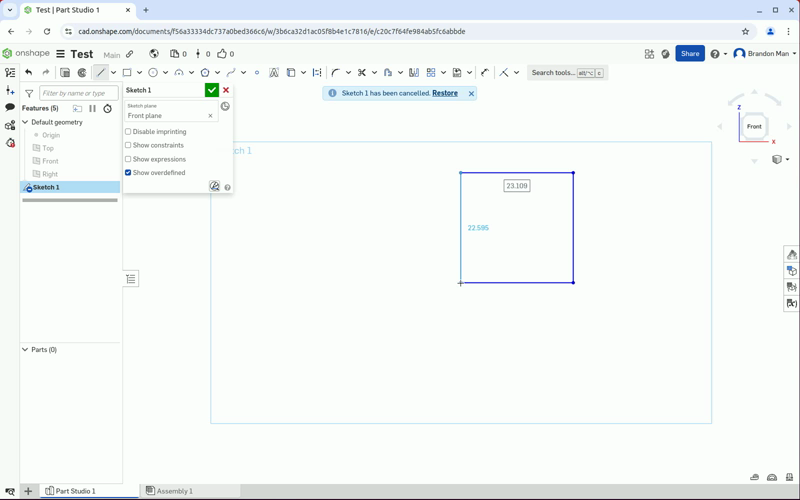
click(460, 282)
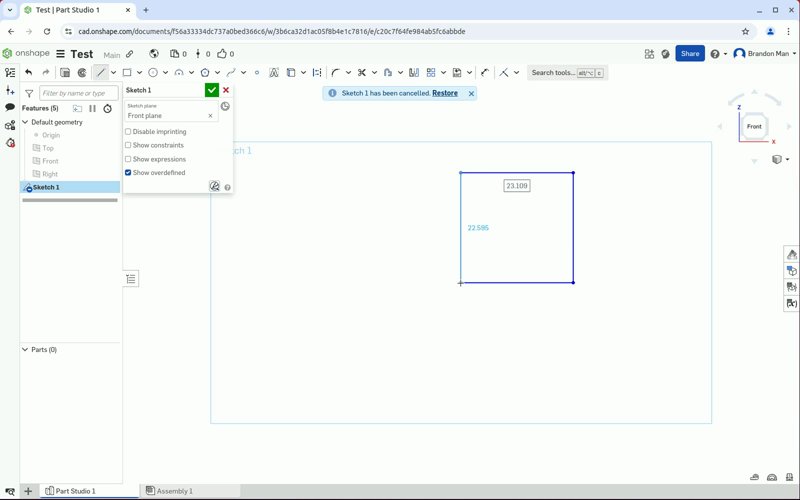
key(esc)
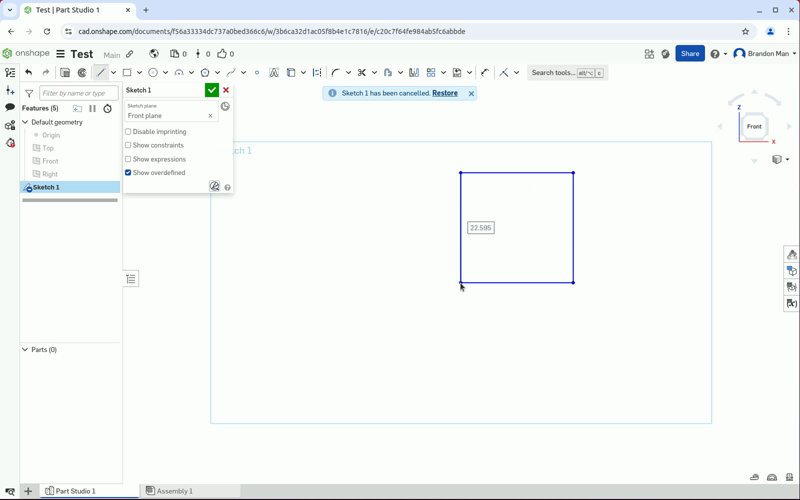
mouse_move(471, 218)
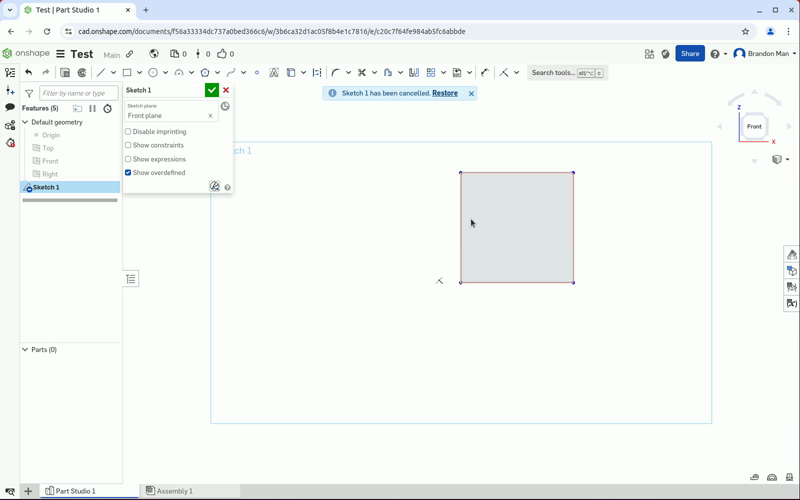
click(471, 218)
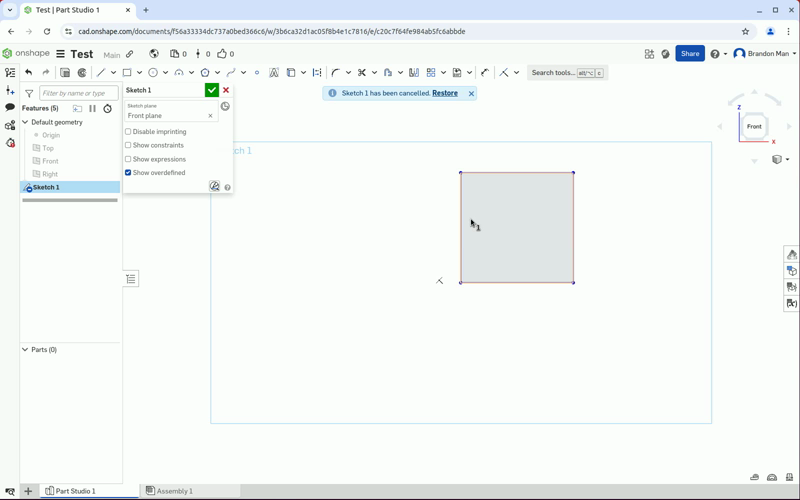
mouse_move(73, 352)
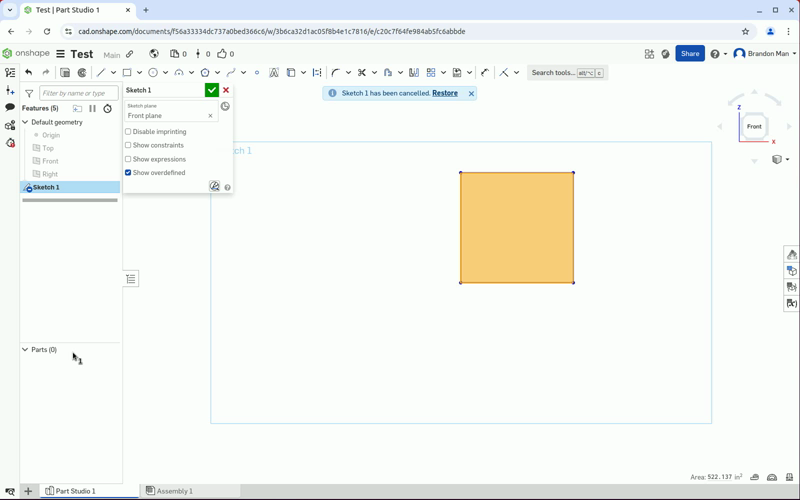
key(shift+y)
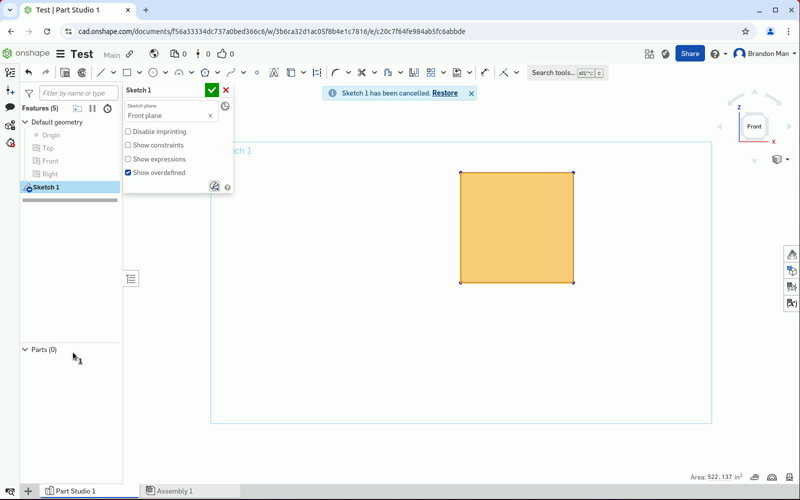
key(shift+e)
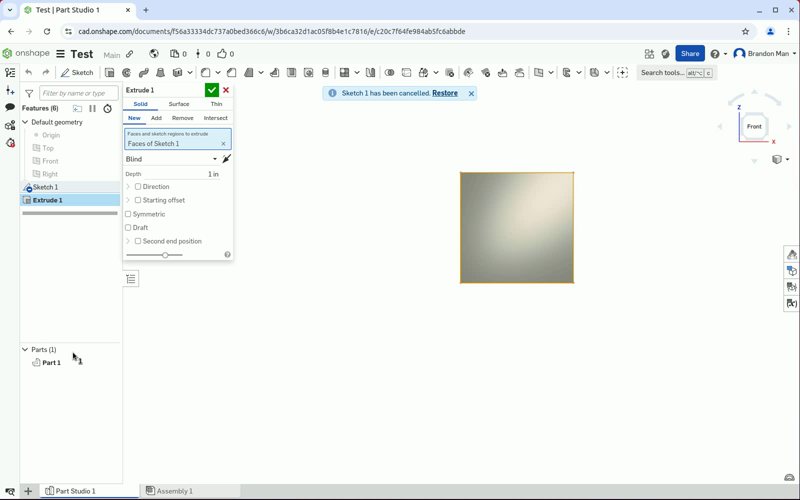
mouse_move(143, 106)
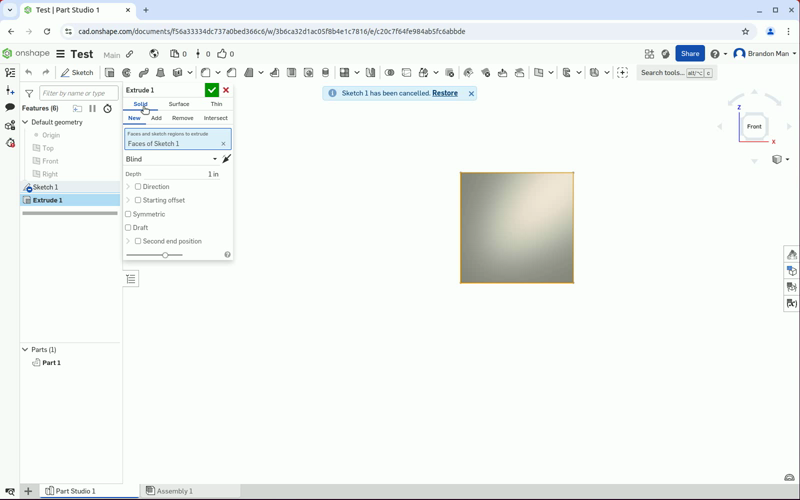
click(143, 106)
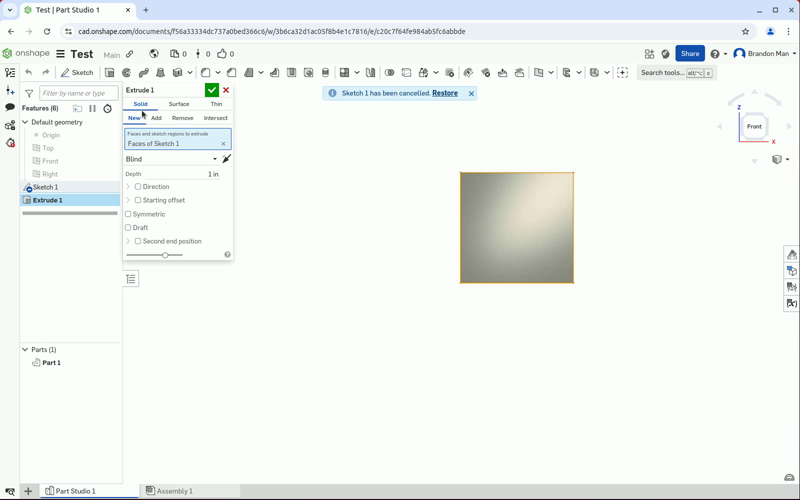
mouse_move(137, 120)
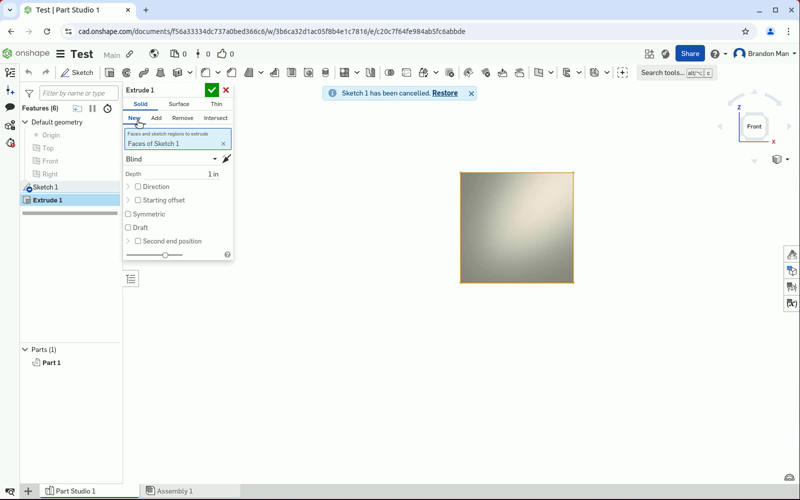
click(137, 120)
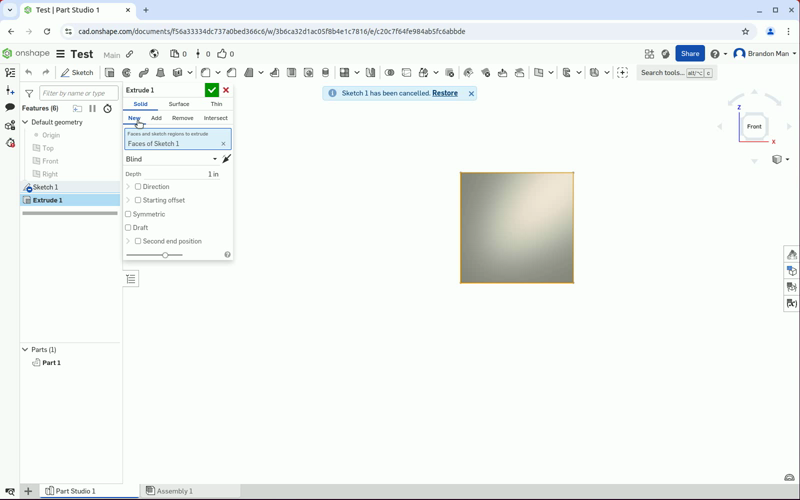
key(tab, 4)
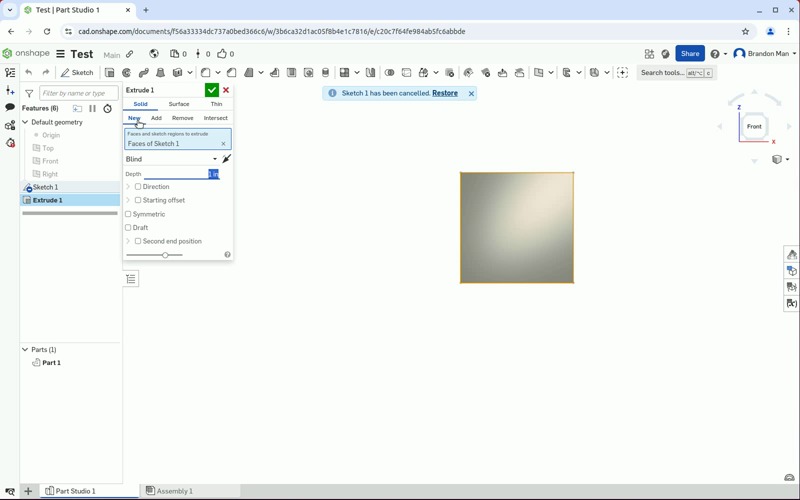
text(7.703)
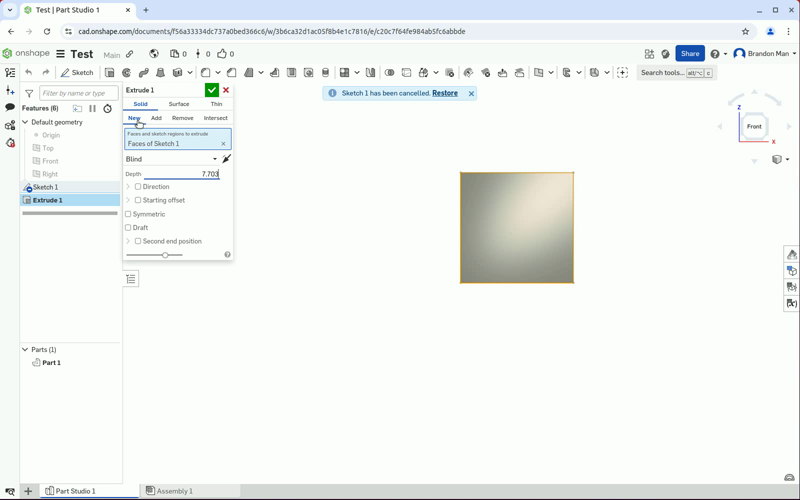
key(enter)
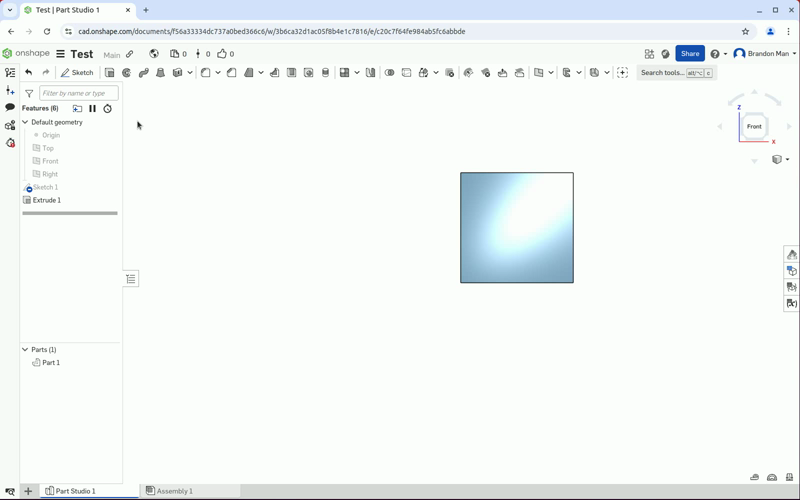
key(shift+h)
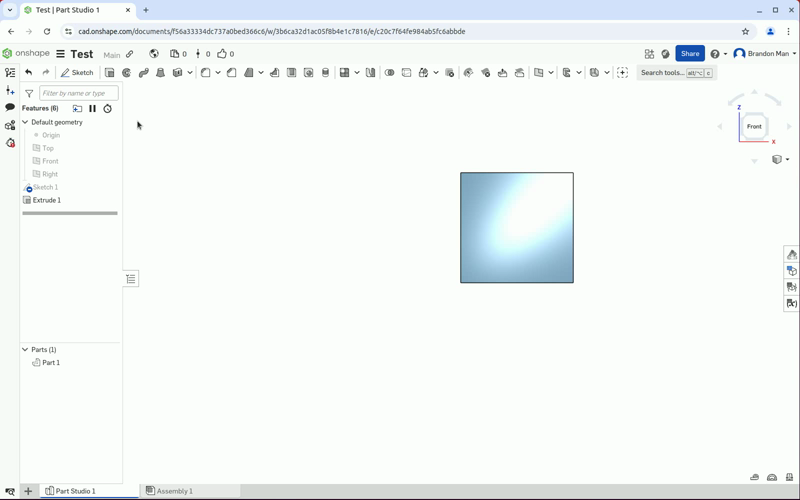
key(shift+h)
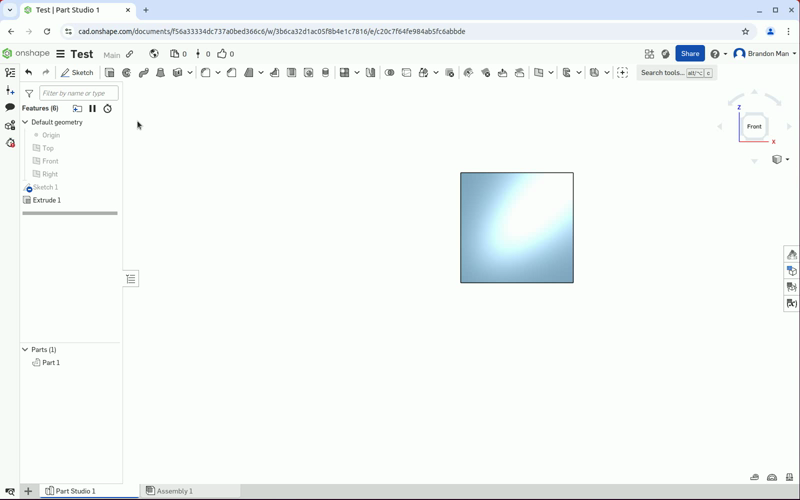
mouse_move(73, 189)
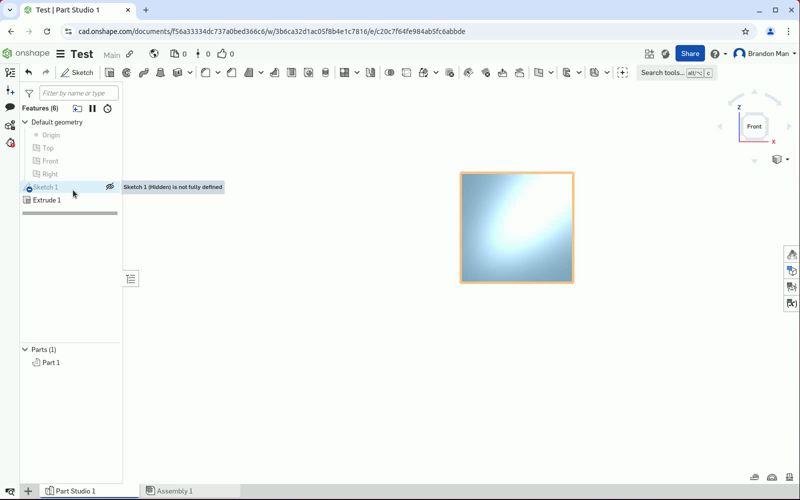
click(73, 189)
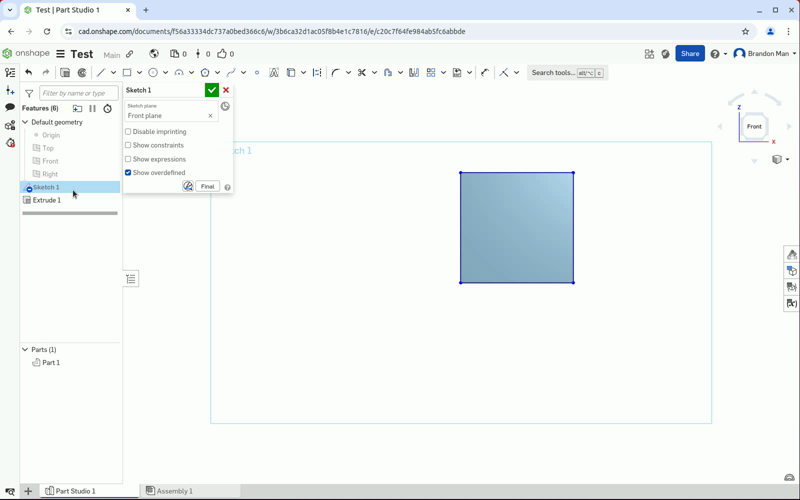
mouse_move(229, 92)
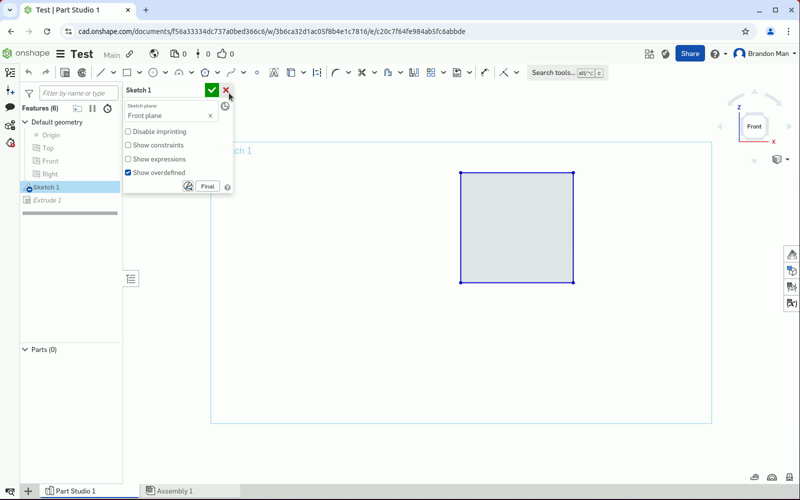
click(229, 92)
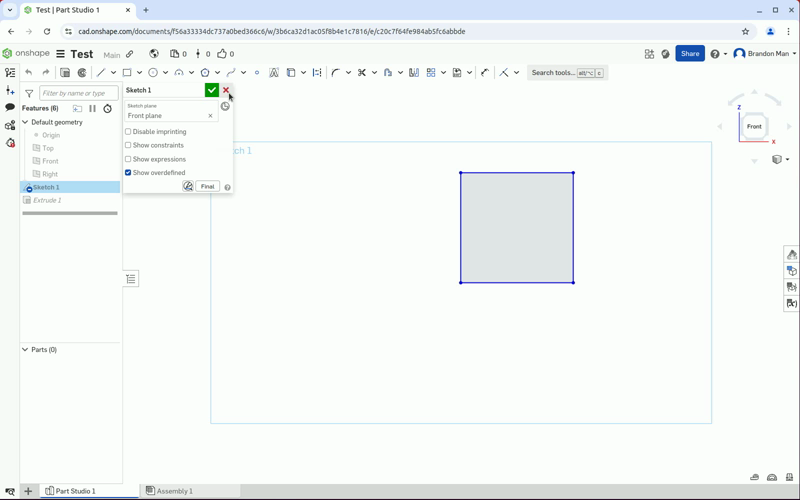
key(shift+s)
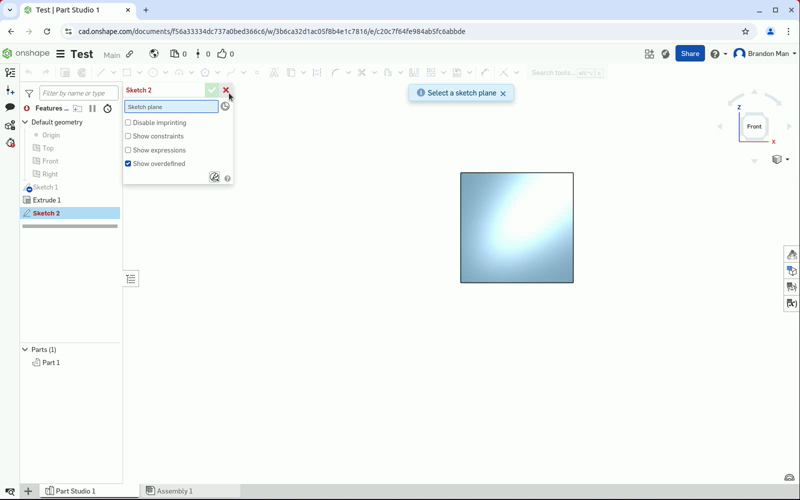
mouse_move(73, 163)
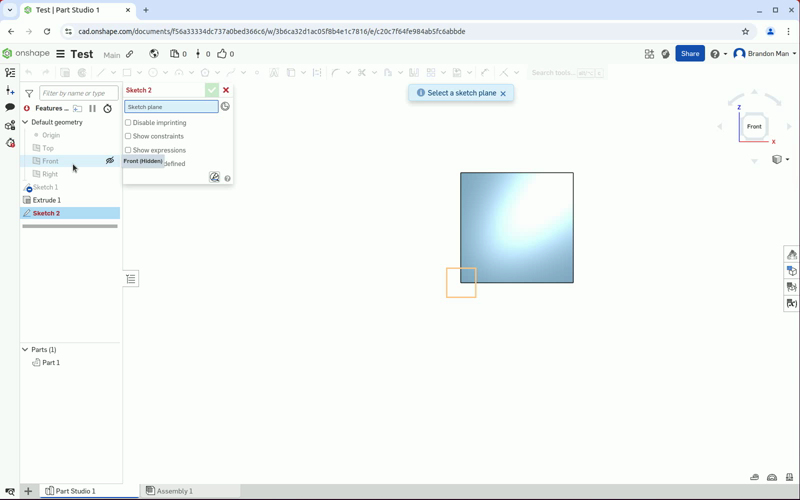
click(73, 163)
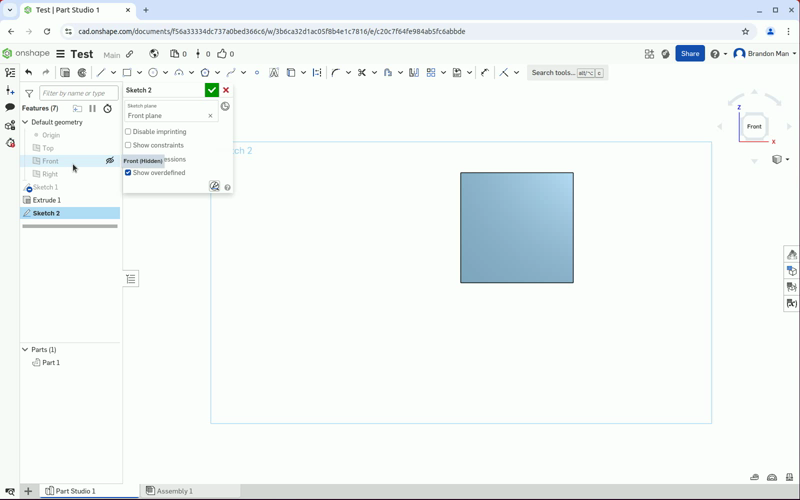
mouse_move(73, 352)
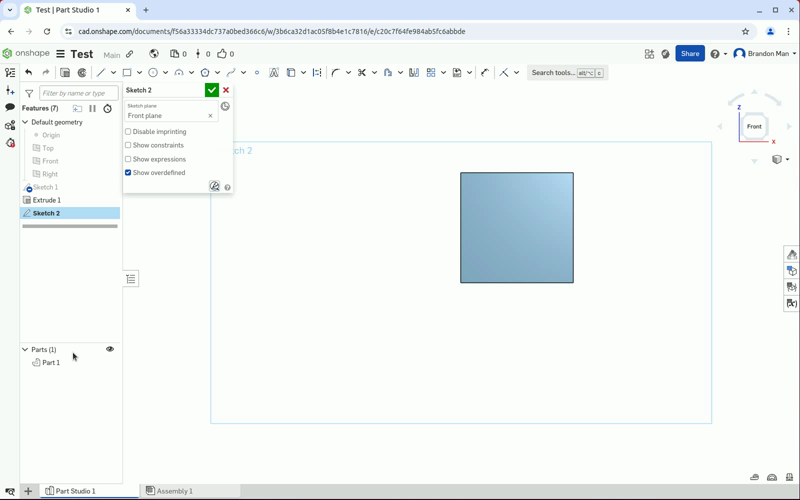
key(y)
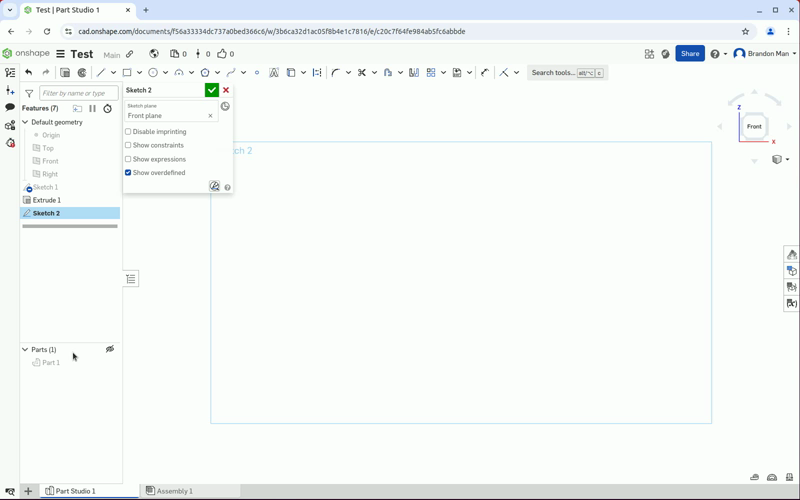
key(l)
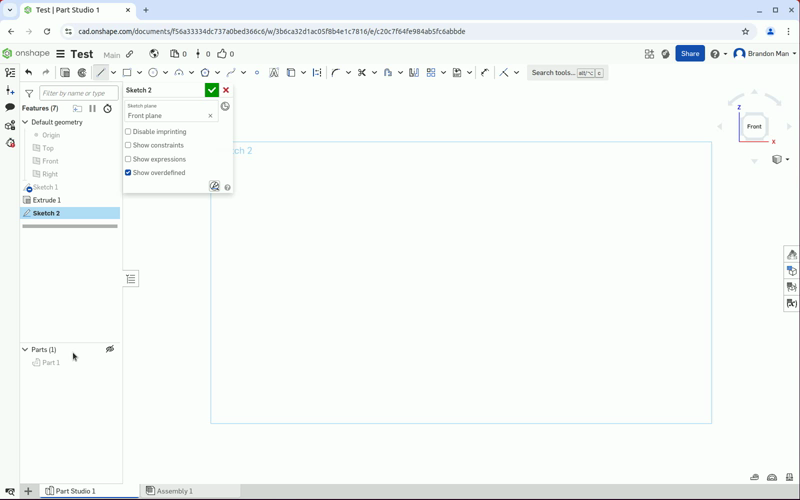
key_down(shift)
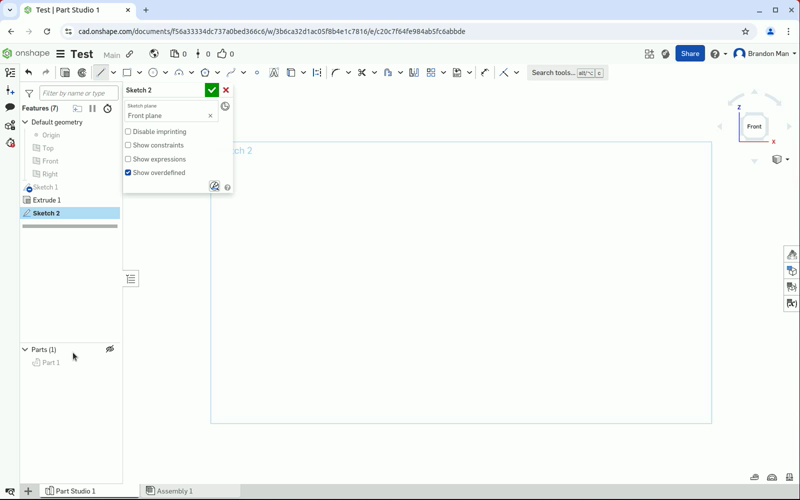
mouse_move(399, 365)
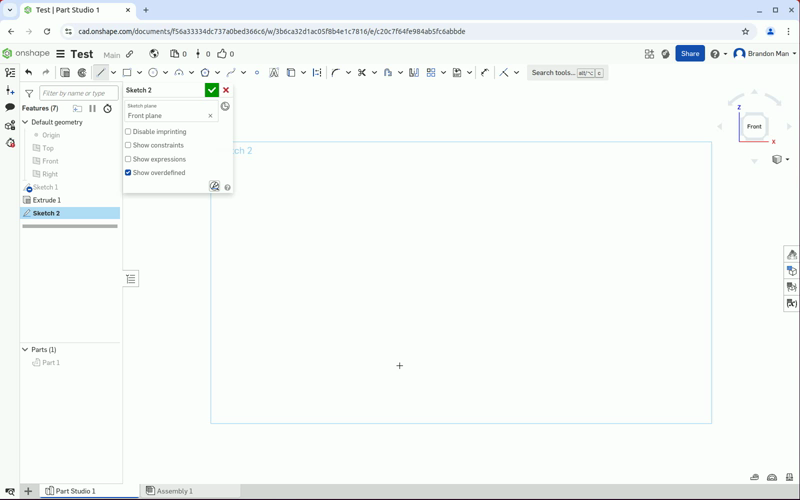
click(399, 365)
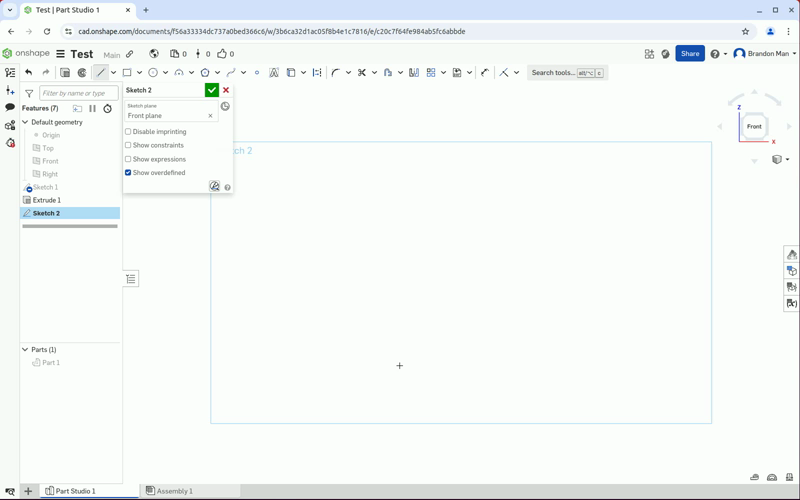
key_up(shift)
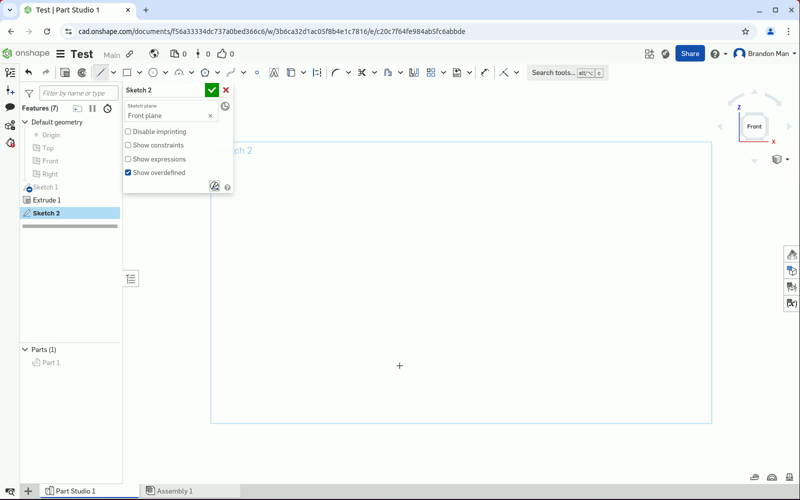
key_down(shift)
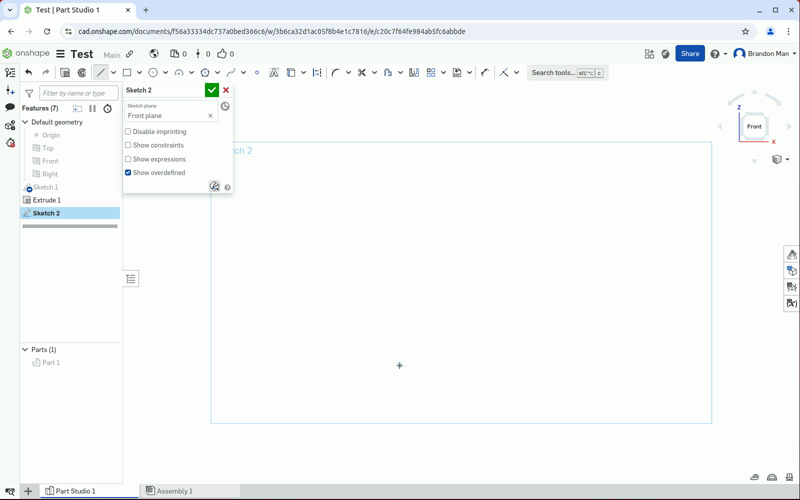
mouse_move(511, 365)
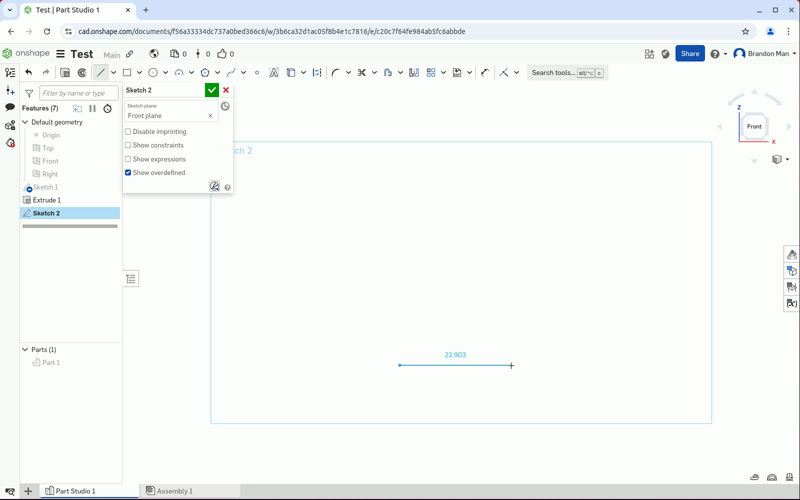
click(511, 365)
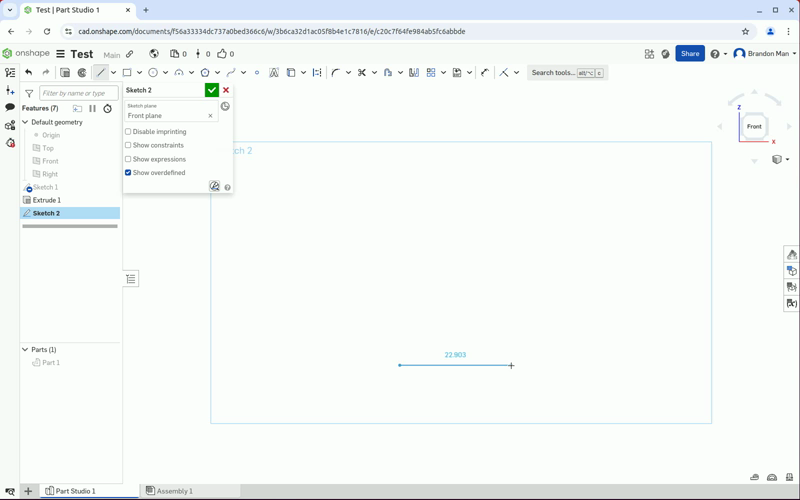
key_up(shift)
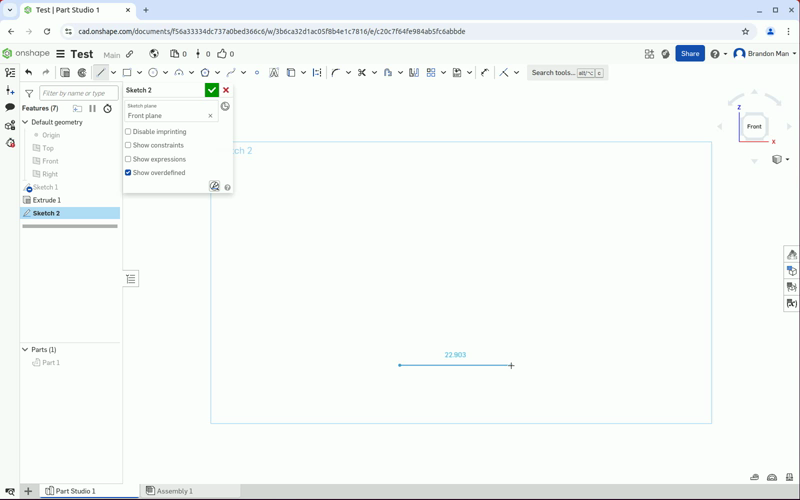
key_down(shift)
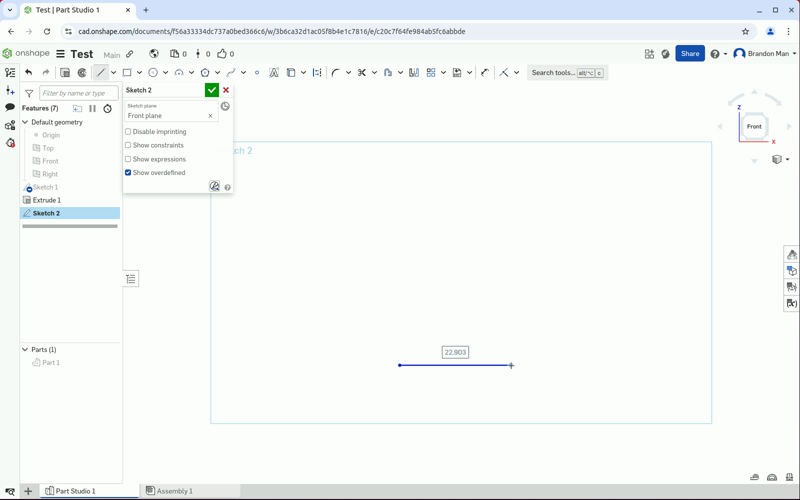
mouse_move(460, 287)
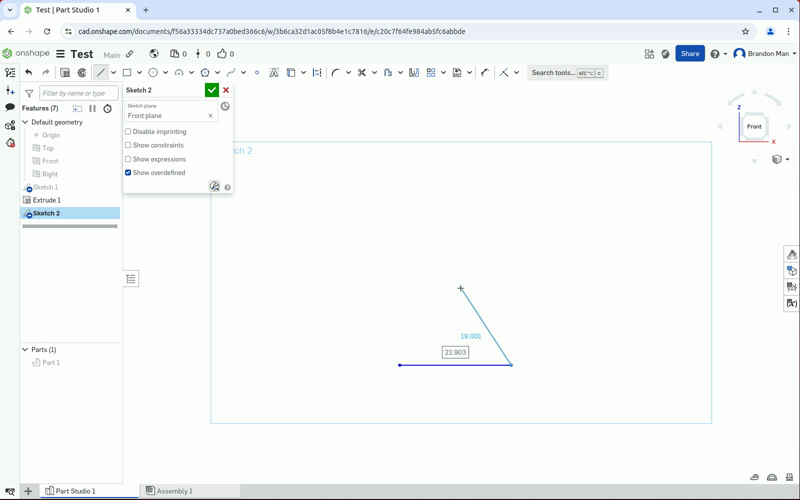
click(460, 287)
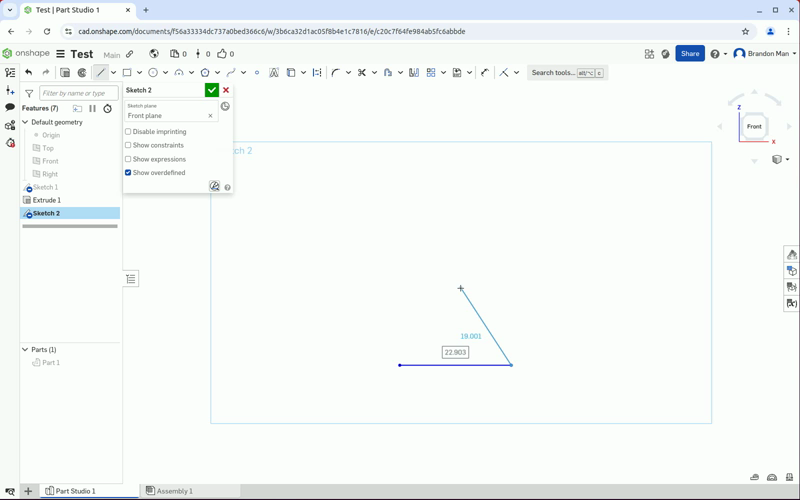
key_up(shift)
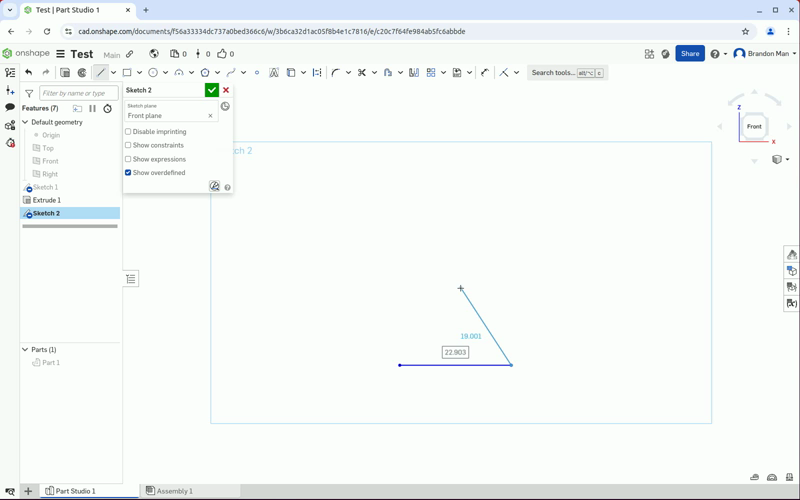
key_down(shift)
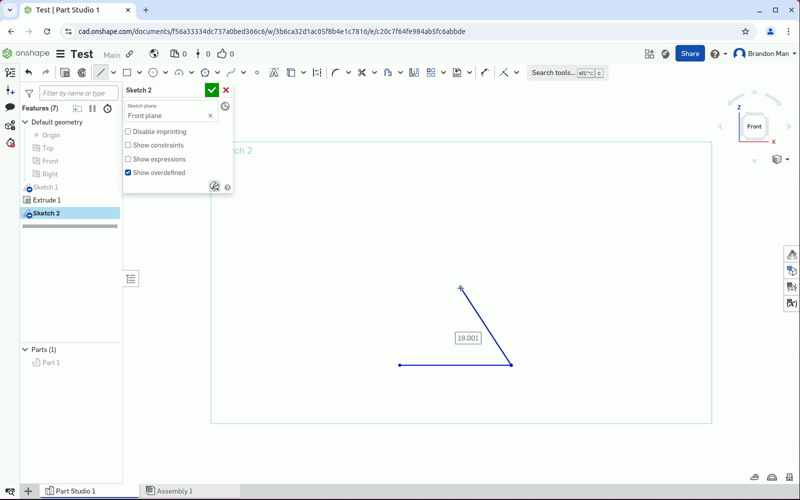
mouse_move(490, 287)
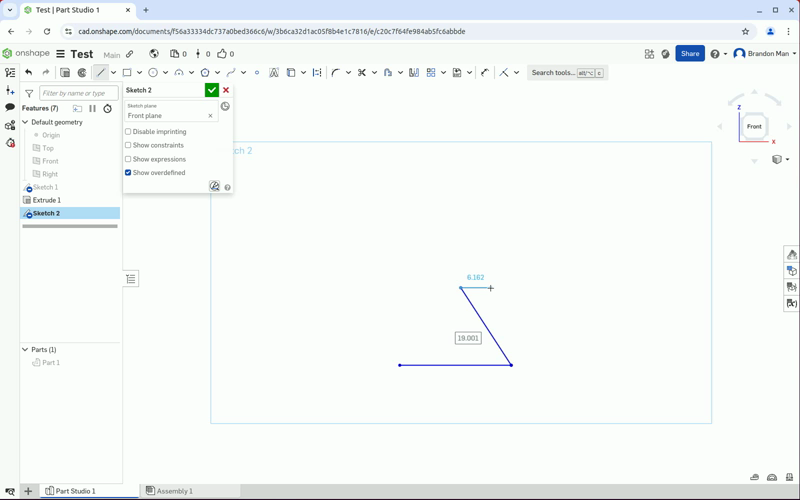
mouse_move(460, 282)
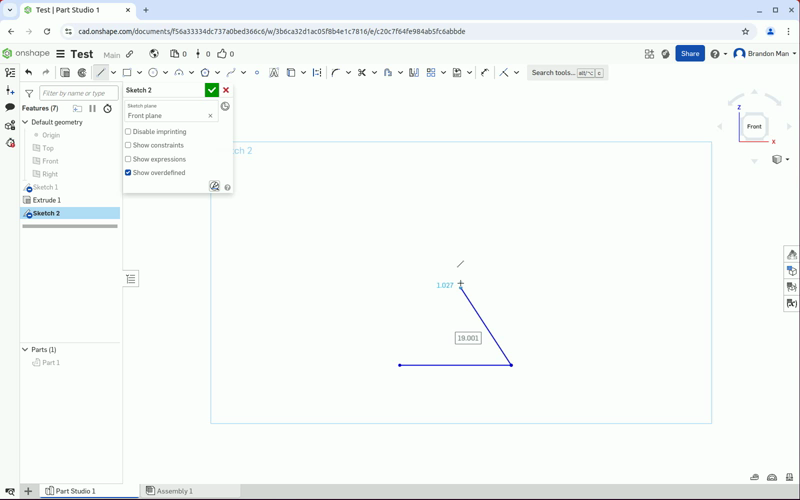
scroll(6)
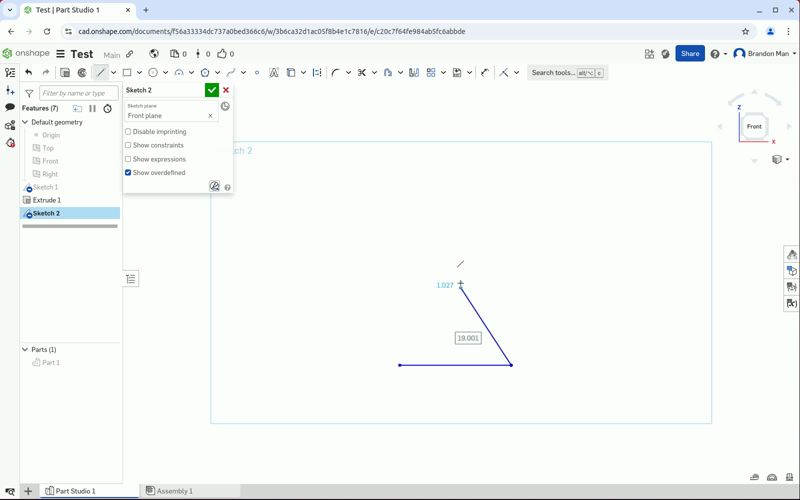
scroll(6)
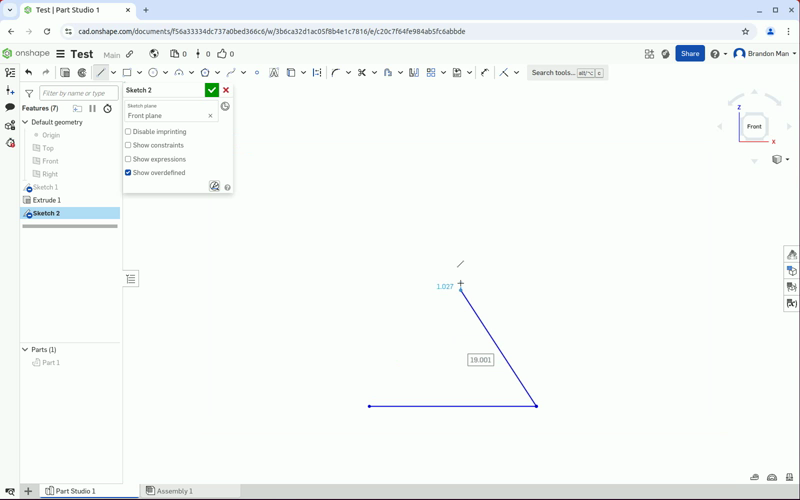
scroll(6)
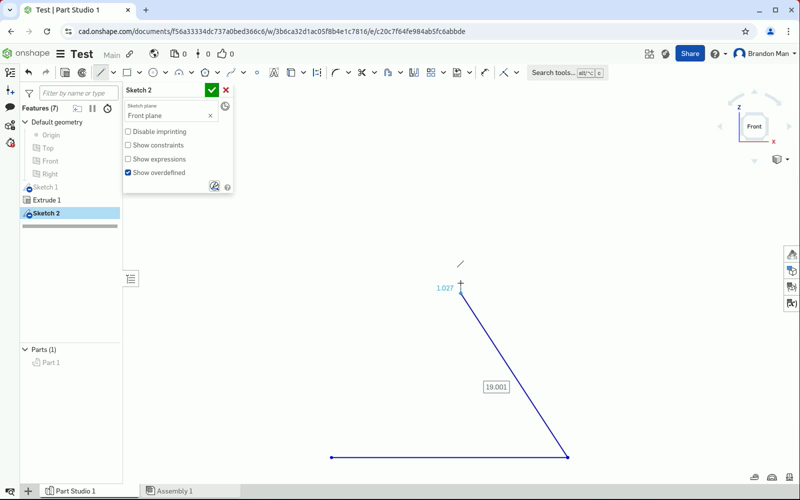
scroll(6)
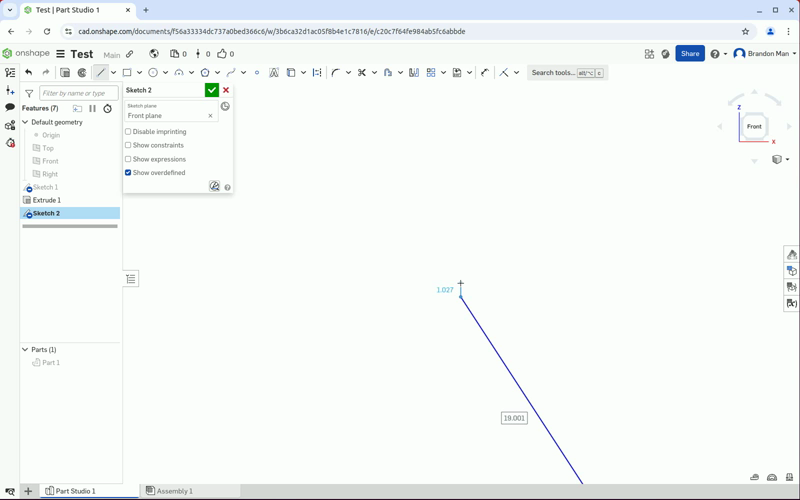
scroll(6)
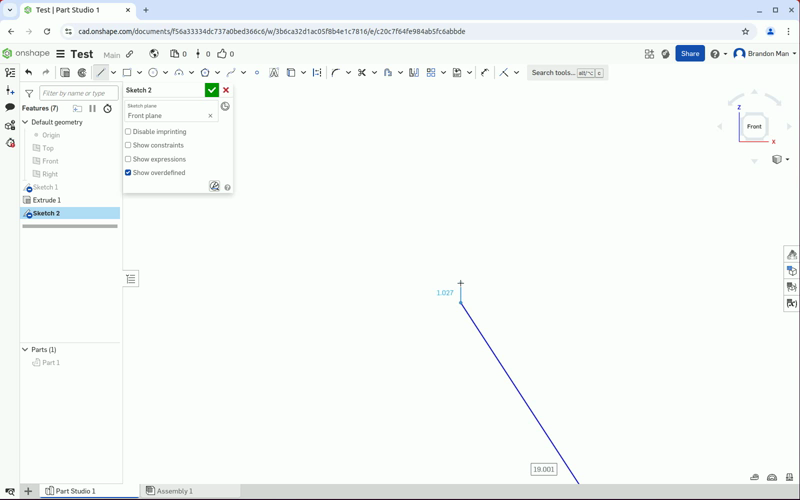
scroll(6)
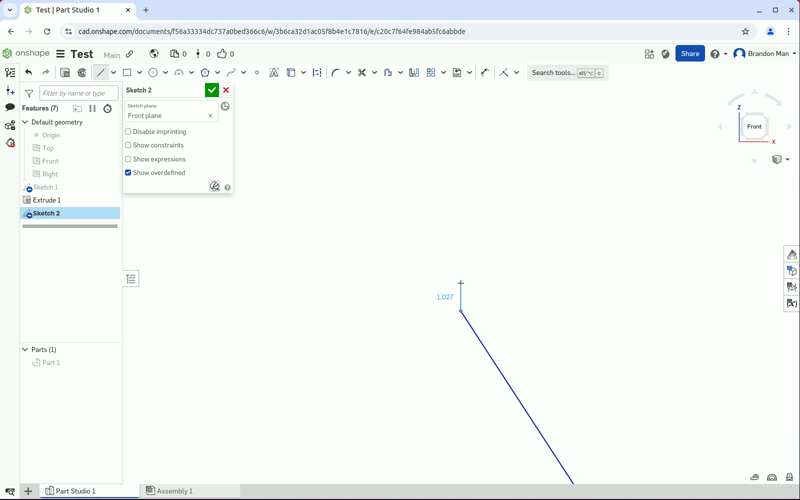
scroll(6)
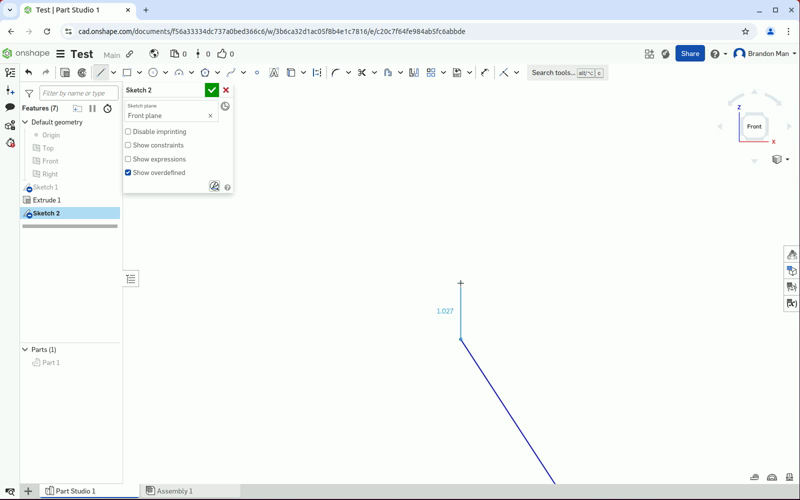
click(460, 282)
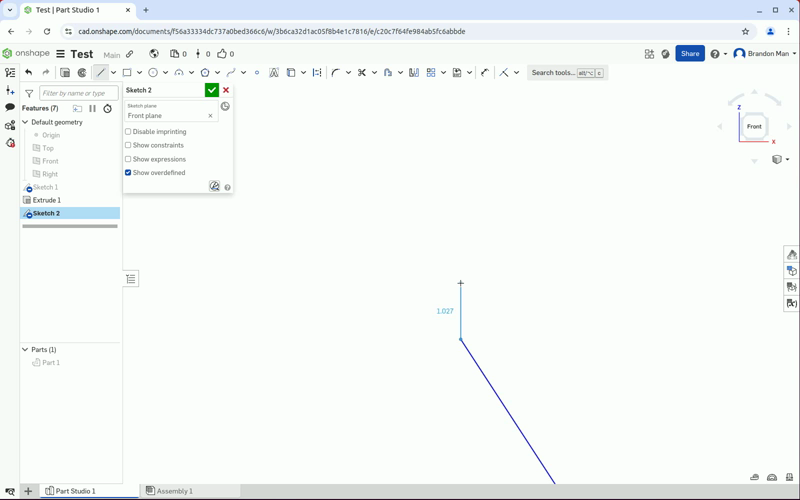
scroll(-6)
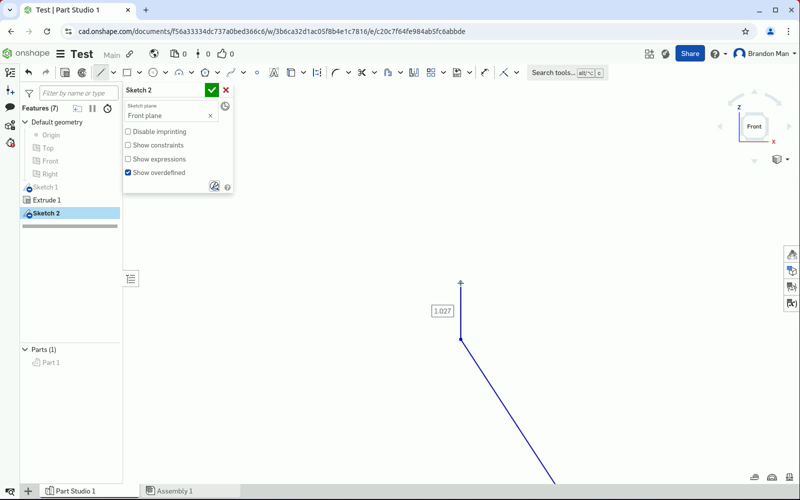
scroll(-6)
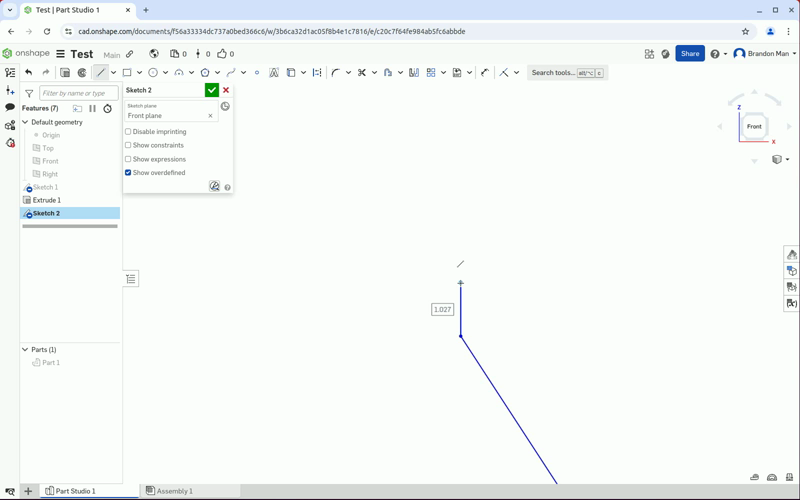
scroll(-6)
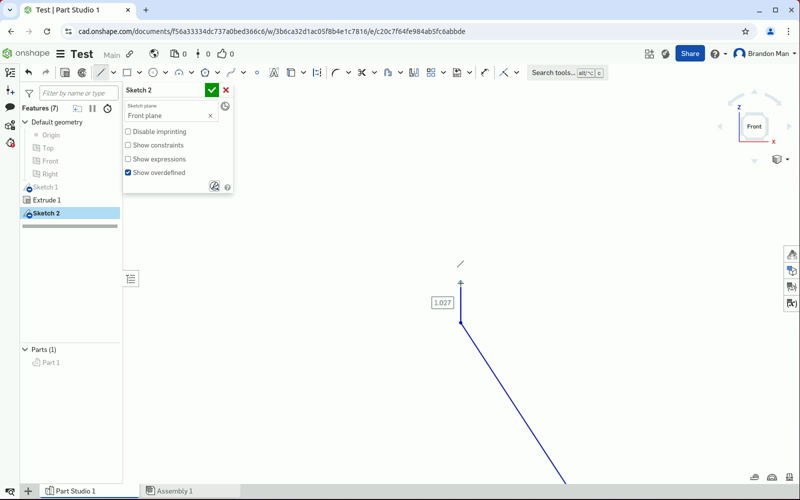
scroll(-6)
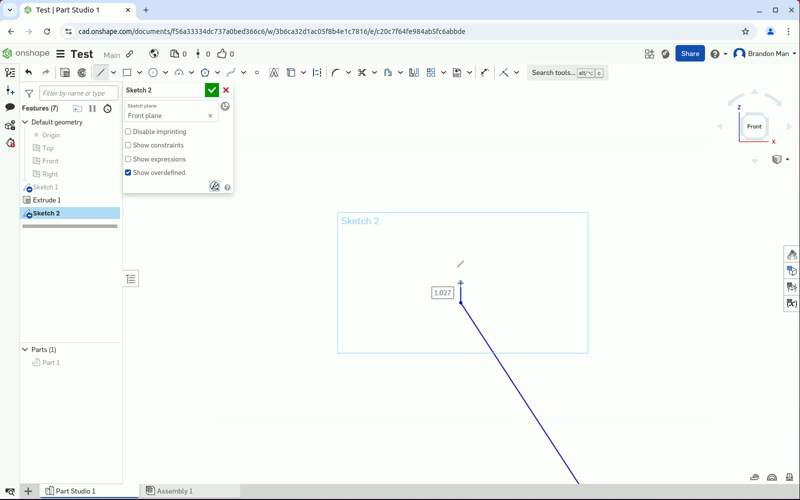
scroll(-6)
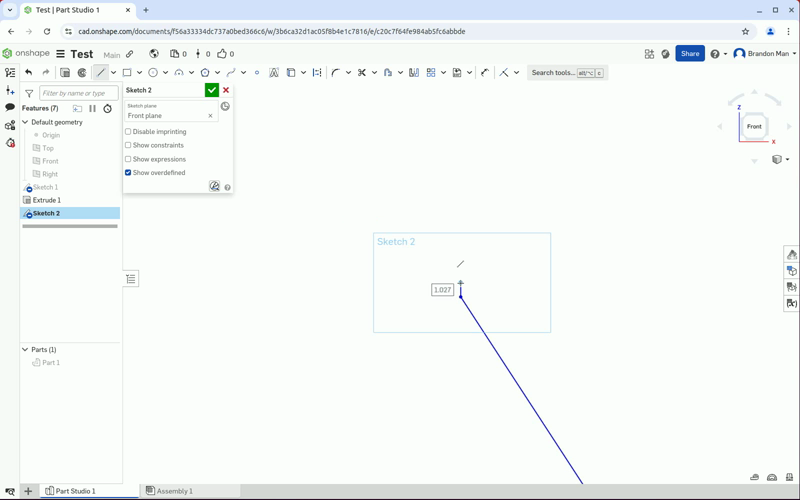
scroll(-6)
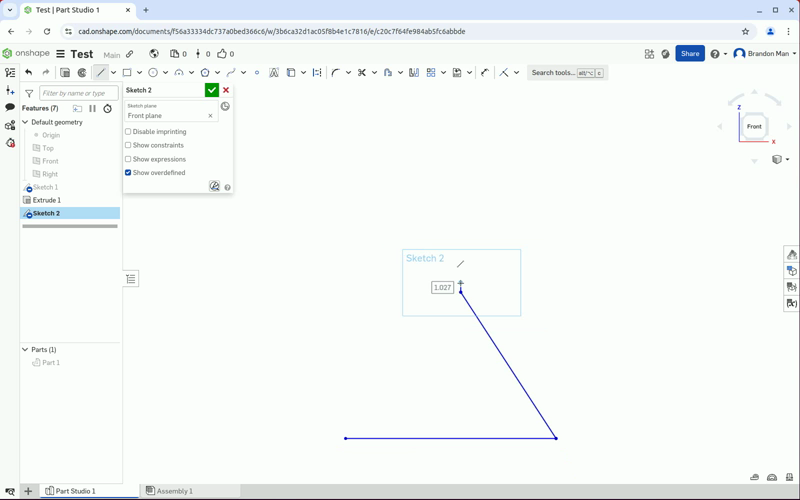
scroll(-6)
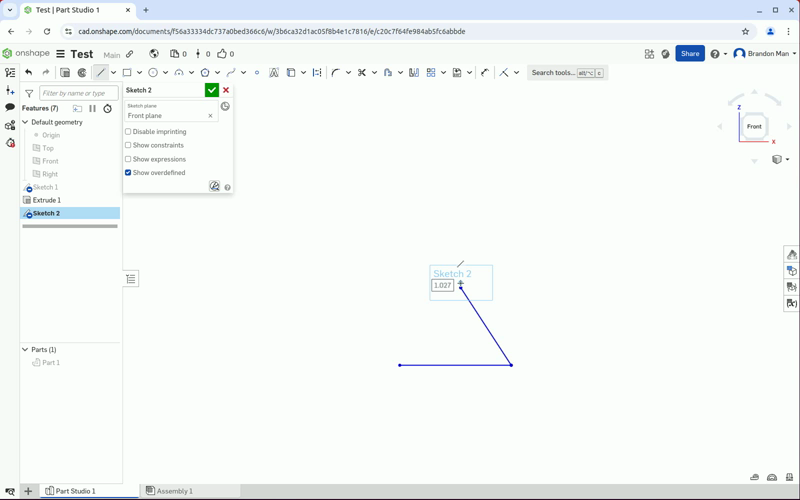
key_up(shift)
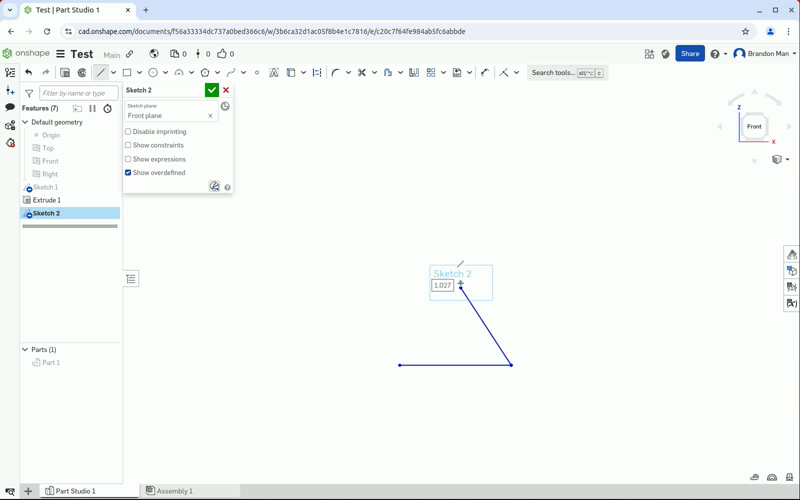
key_down(shift)
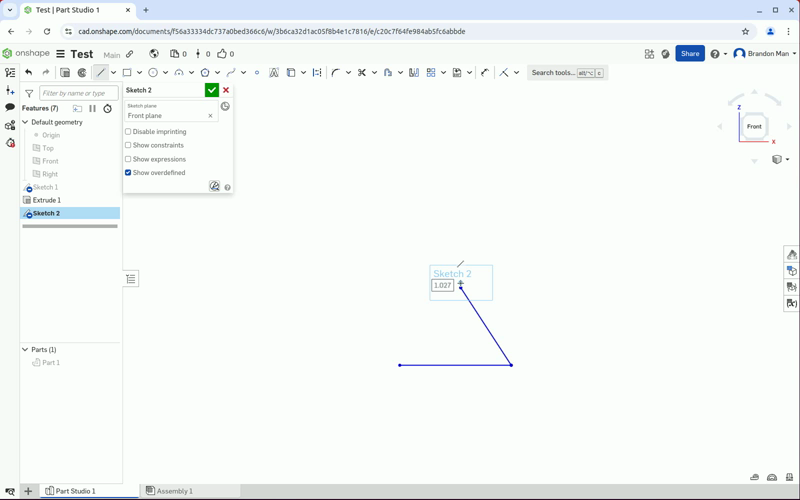
mouse_move(399, 365)
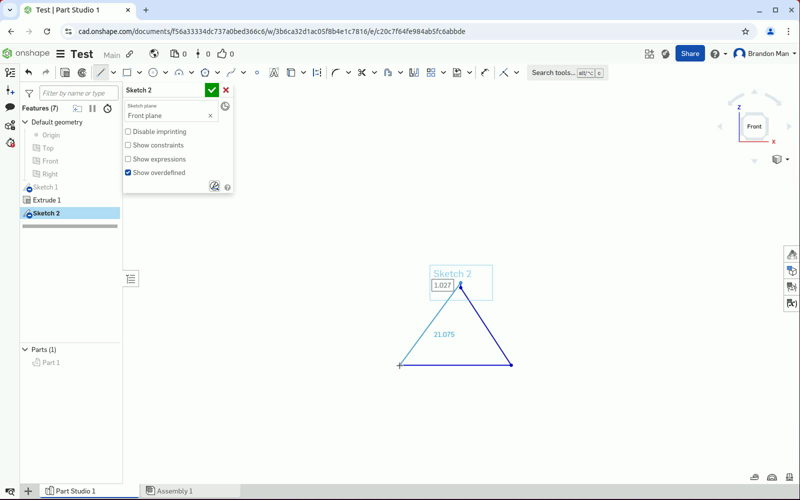
key_up(shift)
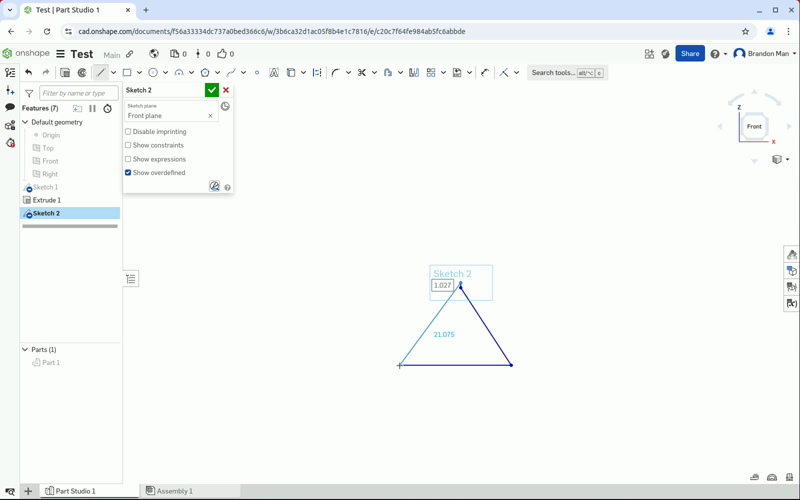
click(399, 365)
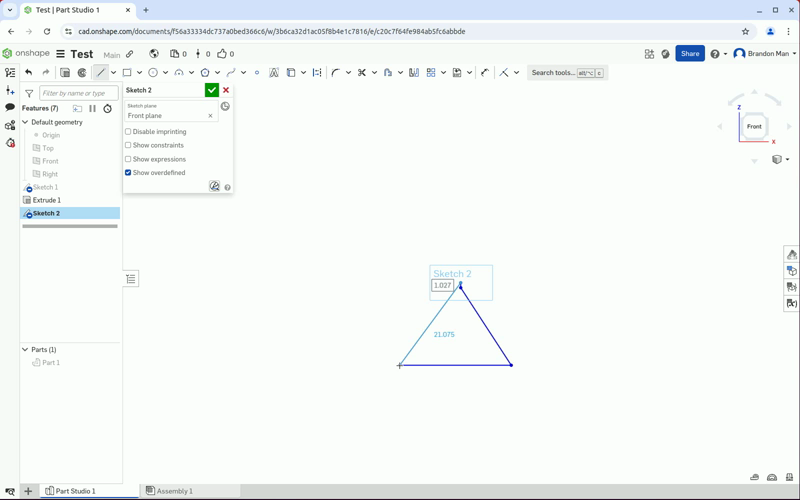
key(esc)
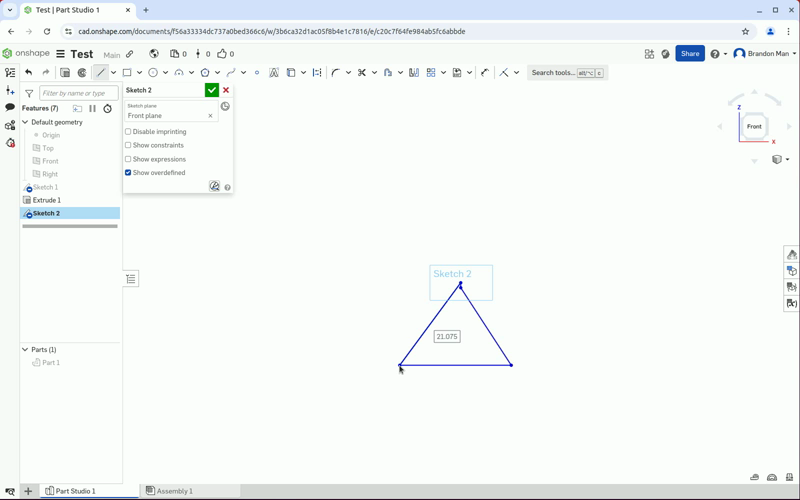
mouse_move(452, 312)
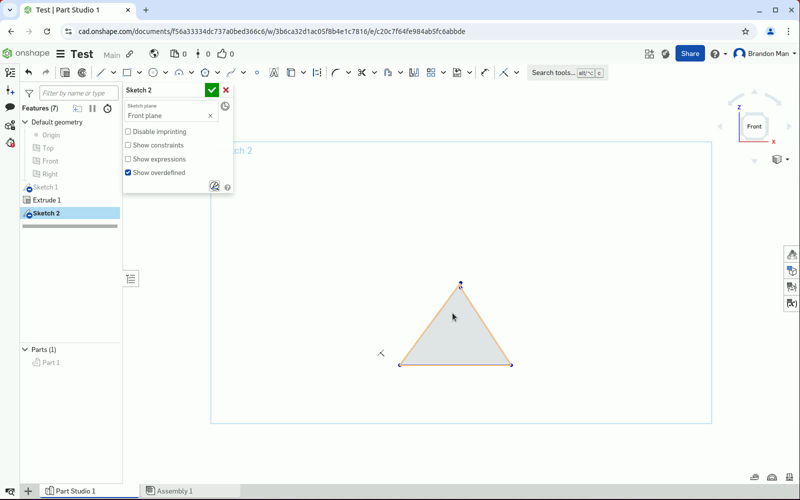
click(452, 312)
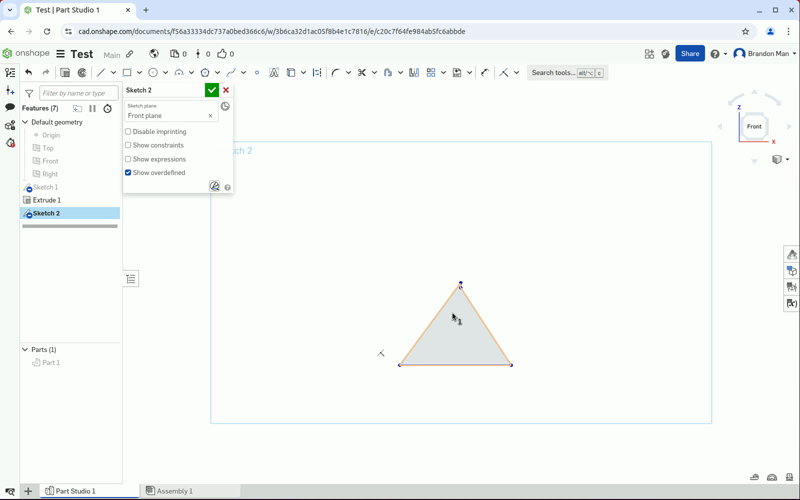
mouse_move(73, 352)
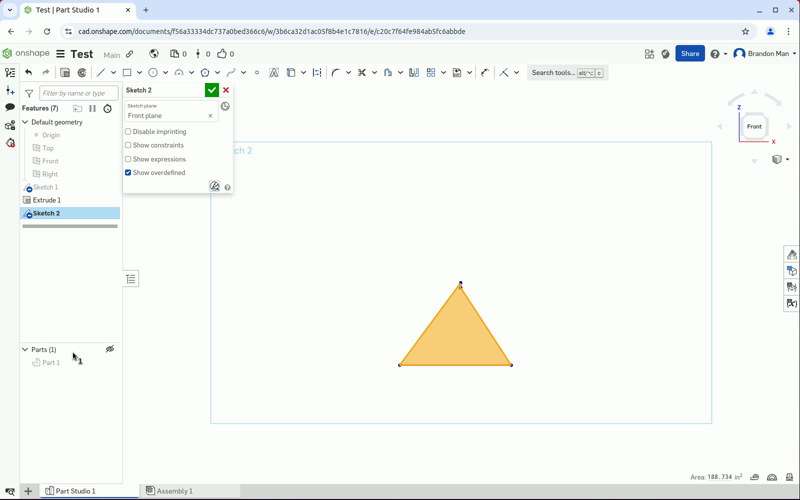
key(shift+y)
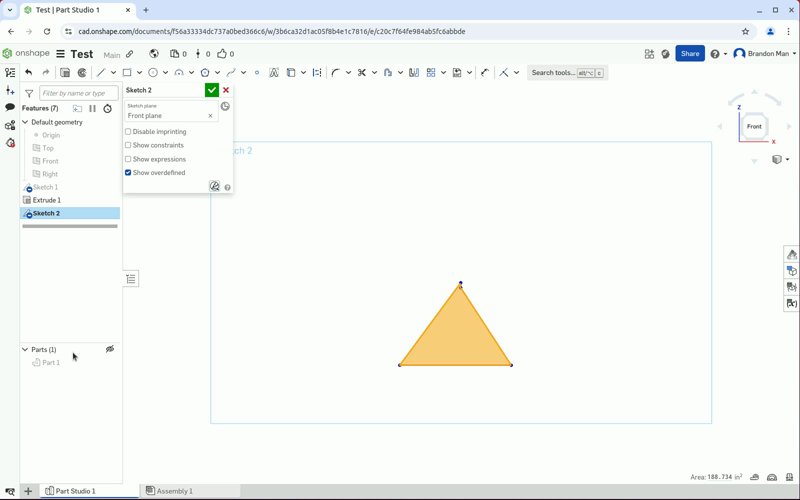
key(shift+e)
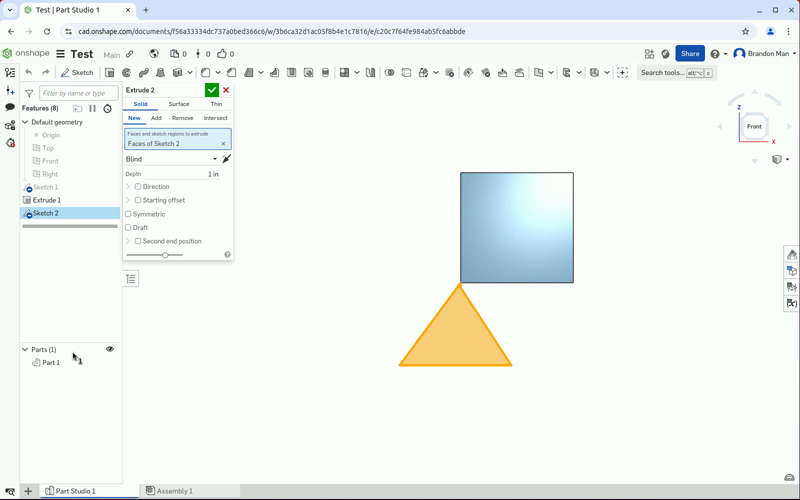
mouse_move(143, 106)
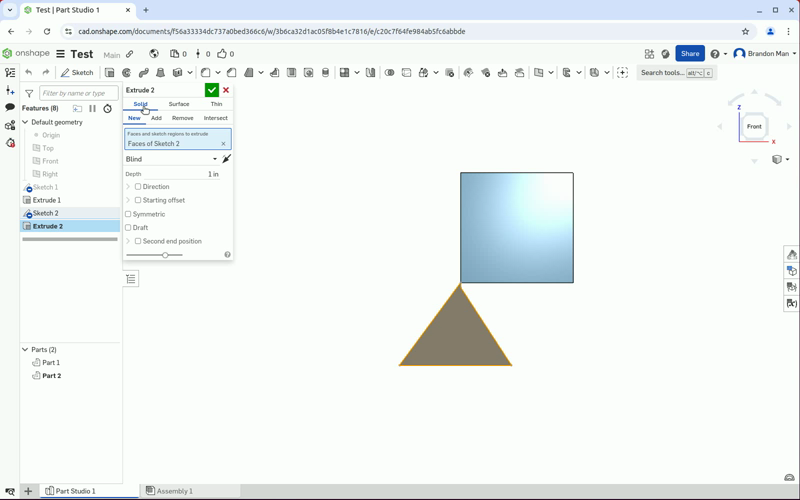
click(143, 106)
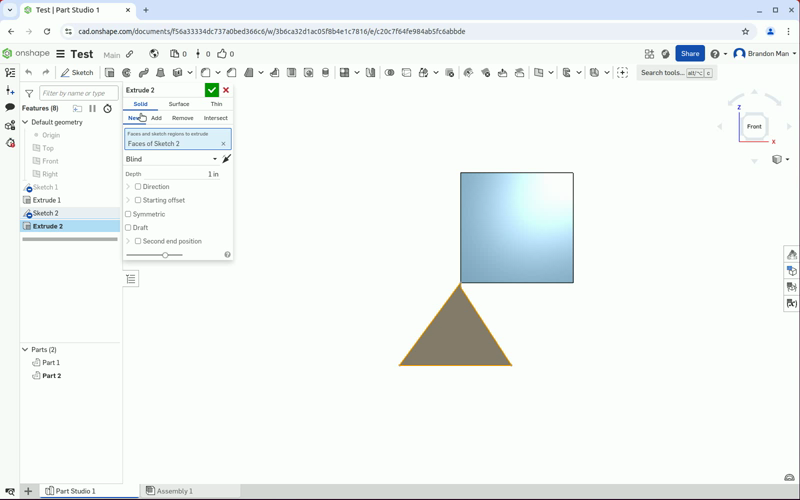
mouse_move(137, 120)
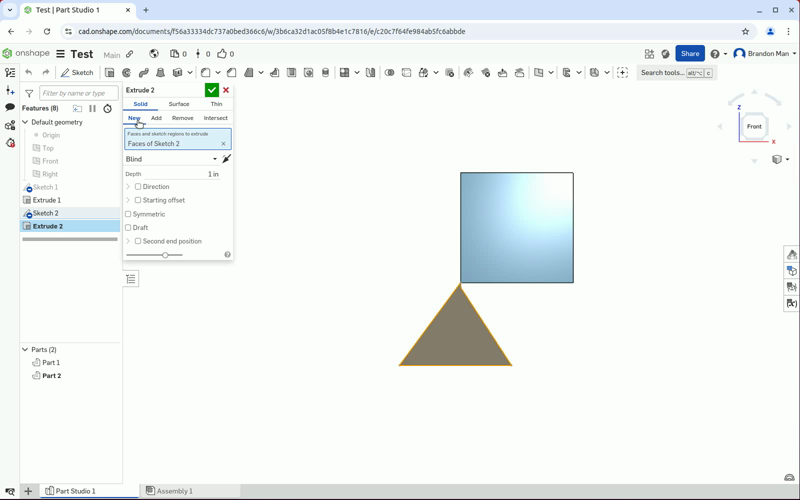
click(137, 120)
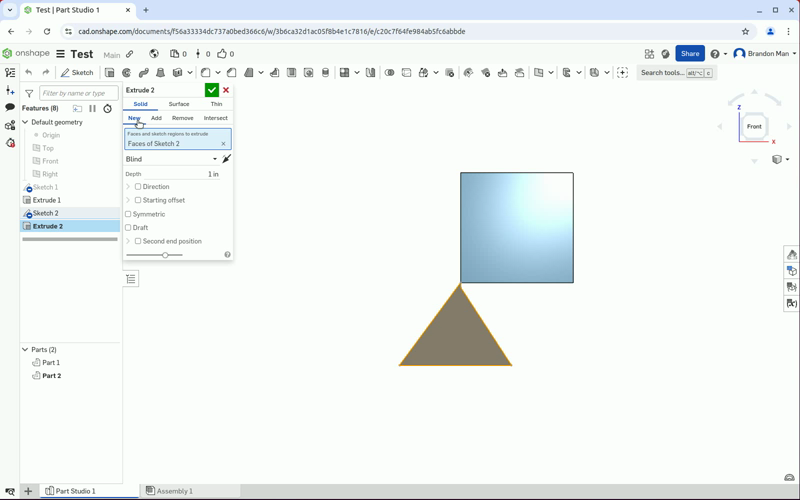
key(tab, 4)
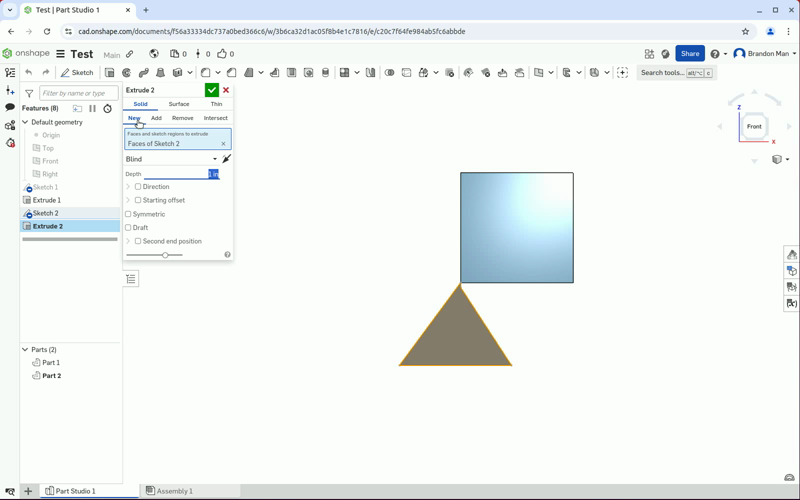
text(7.703)
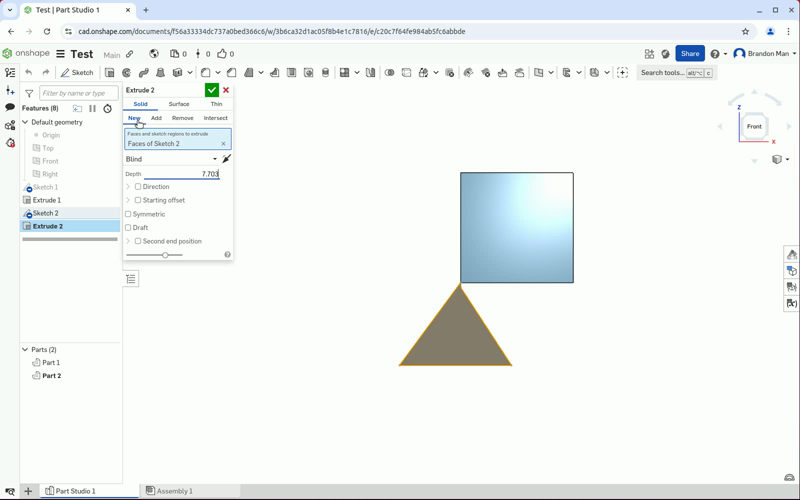
key(enter)
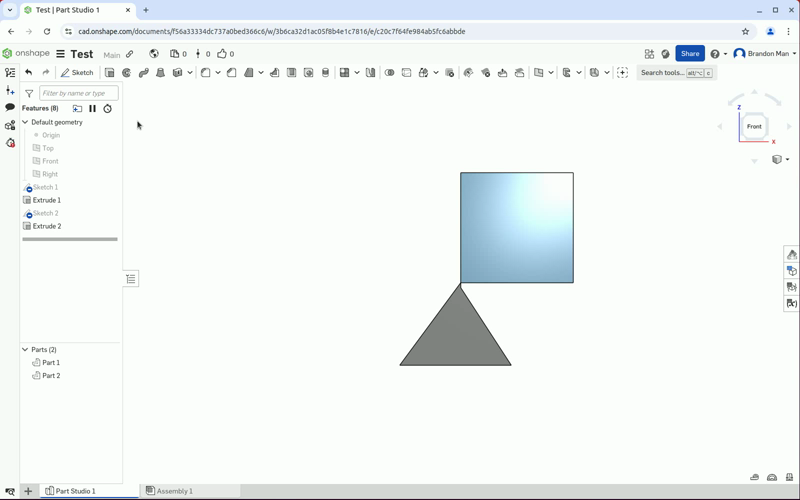
key(shift+h)
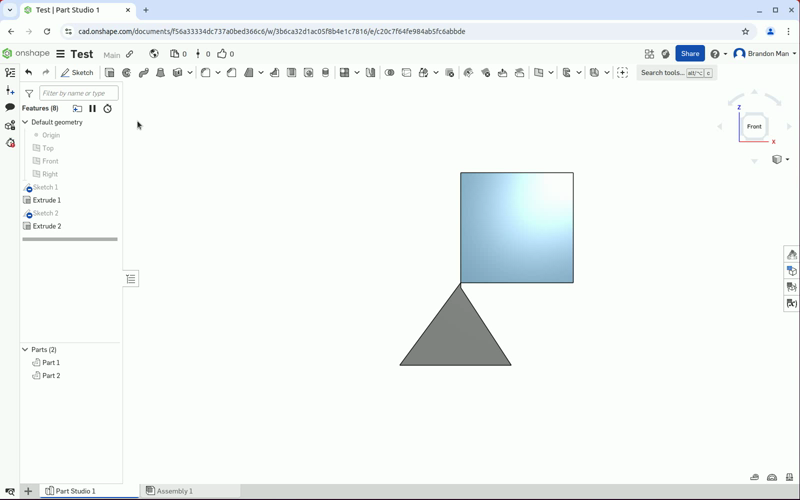
key(shift+h)
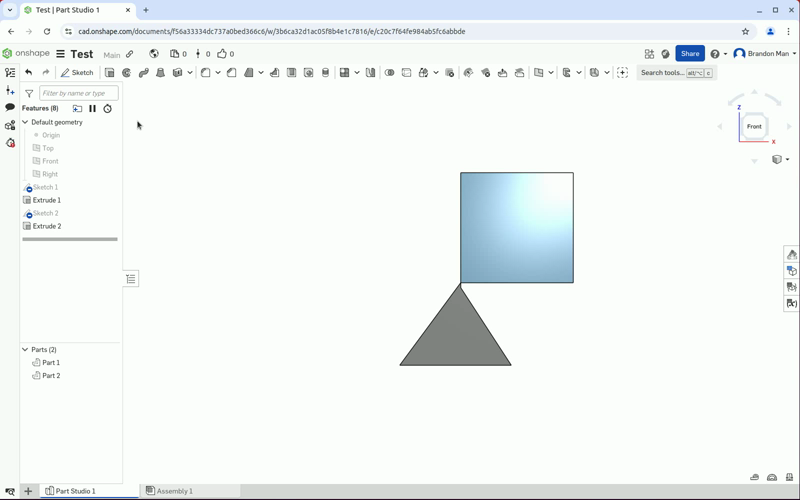
mouse_move(73, 189)
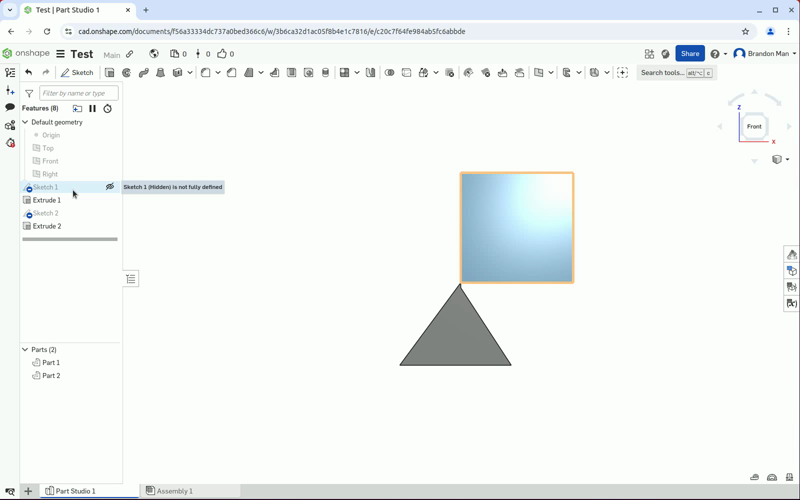
click(73, 189)
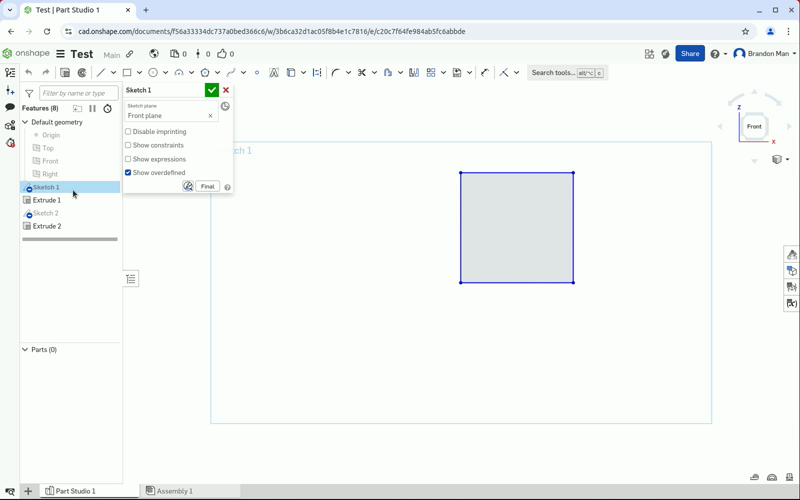
mouse_move(229, 92)
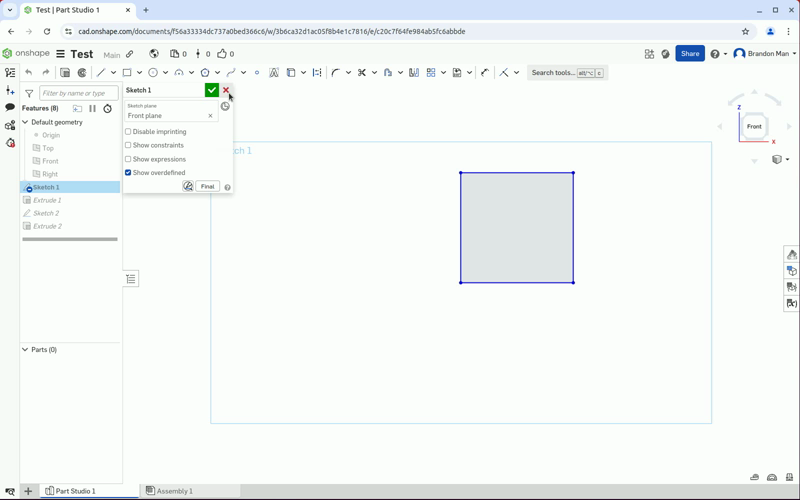
click(229, 92)
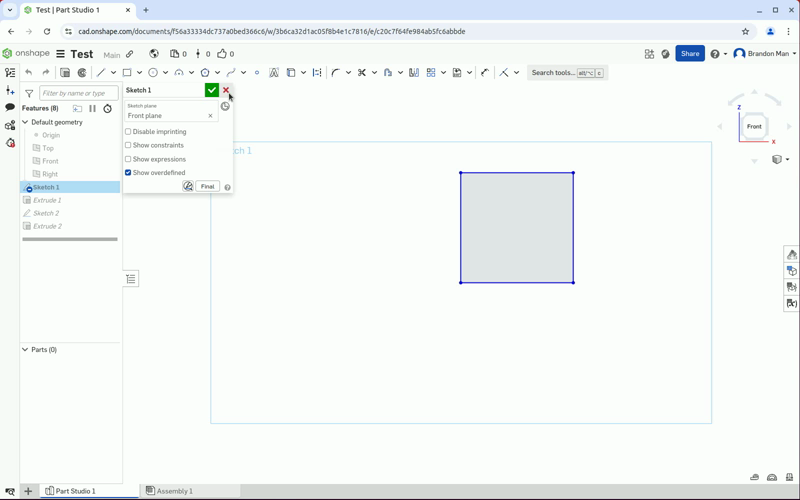
key(shift+s)
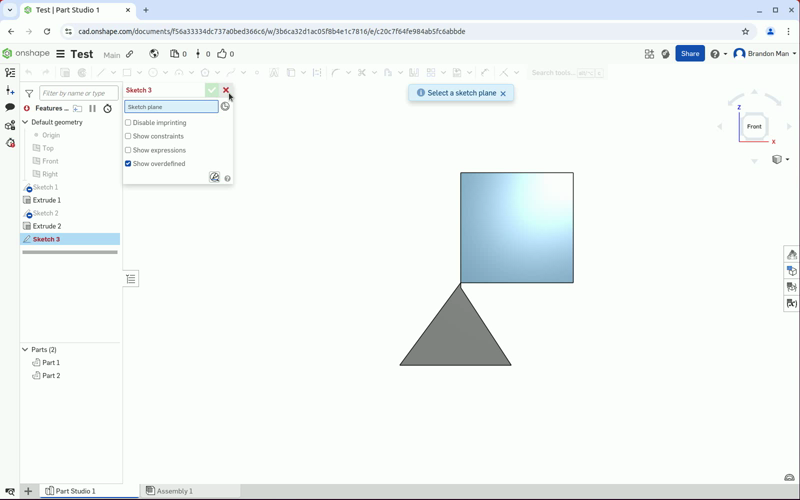
mouse_move(73, 163)
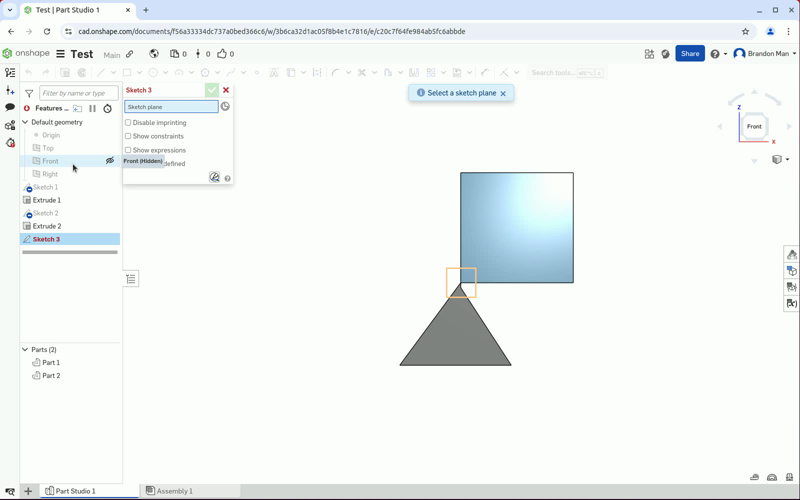
click(73, 163)
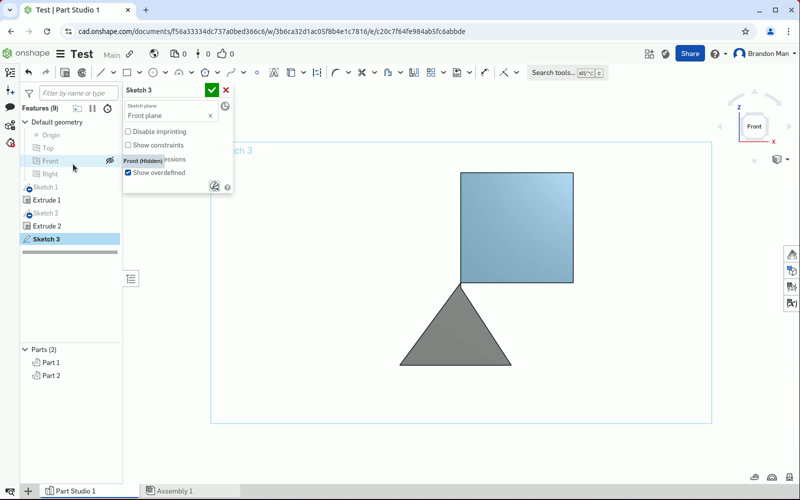
mouse_move(73, 352)
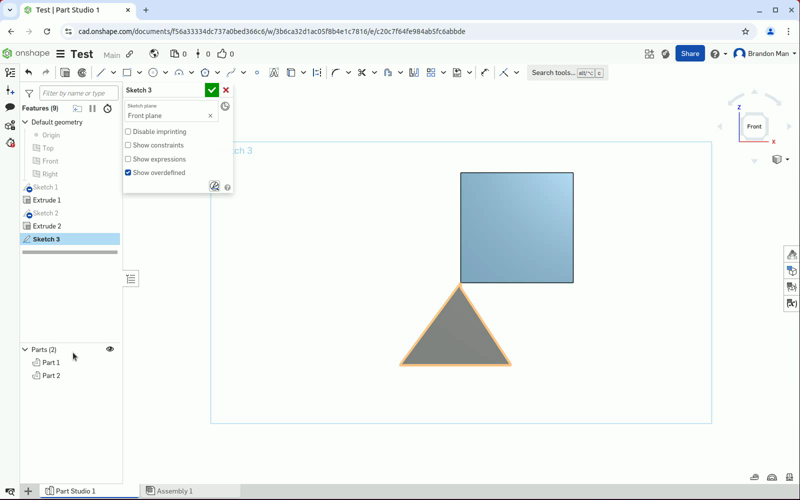
key(y)
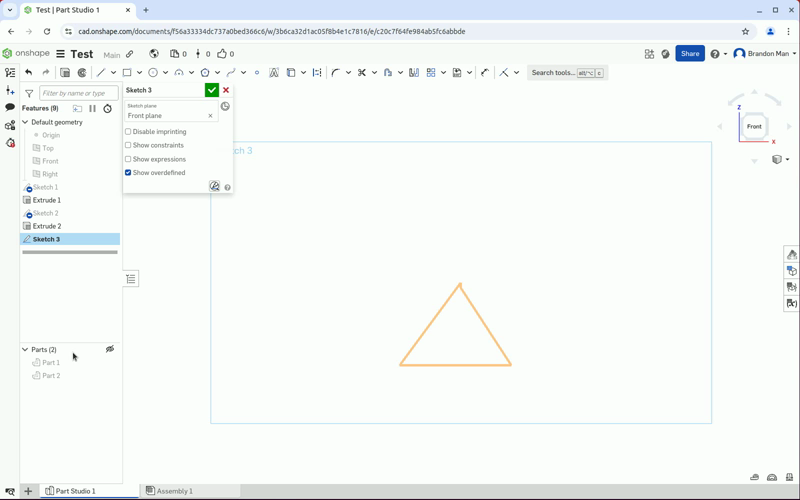
key(l)
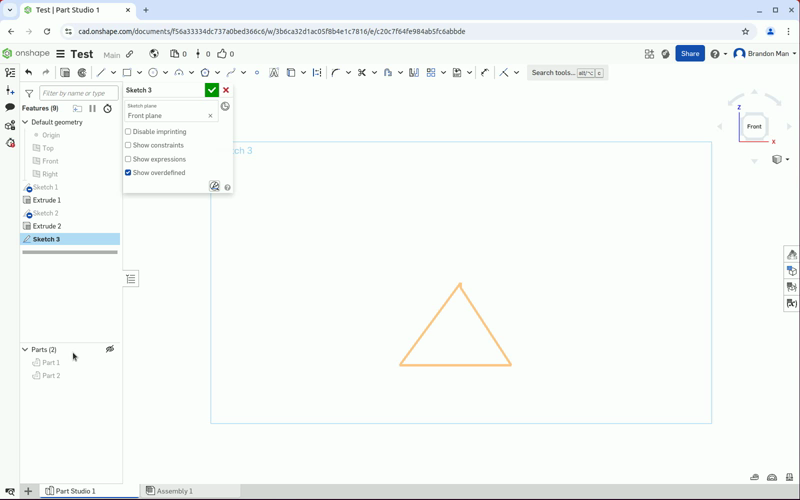
key_down(shift)
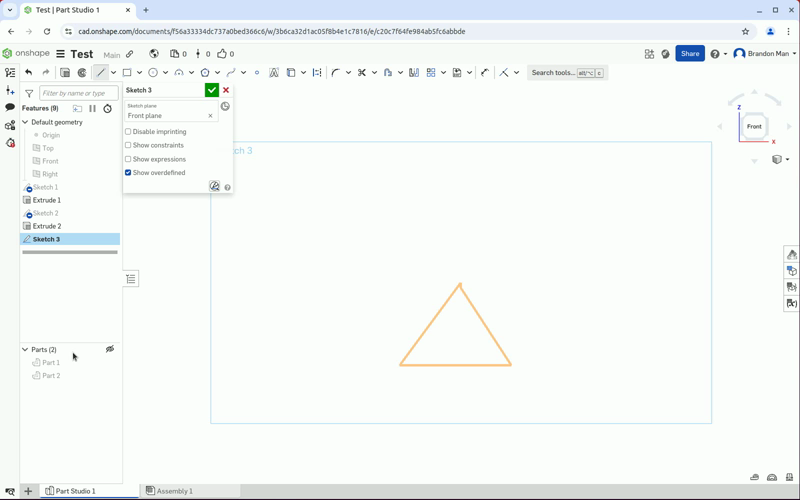
mouse_move(370, 282)
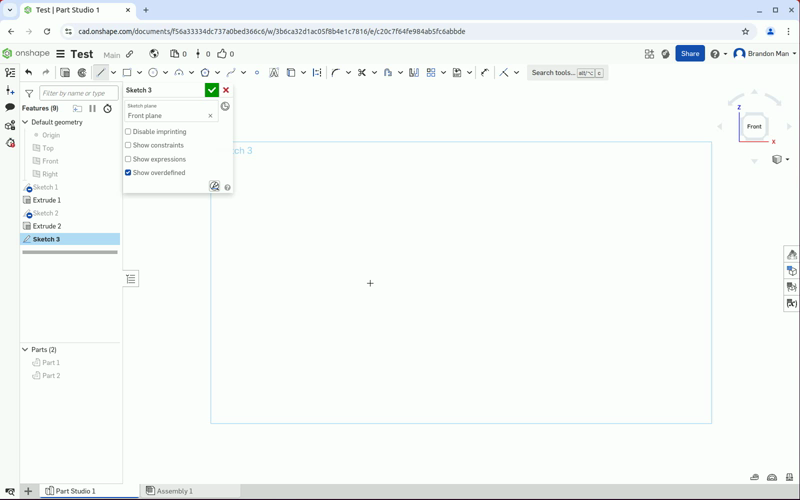
click(370, 282)
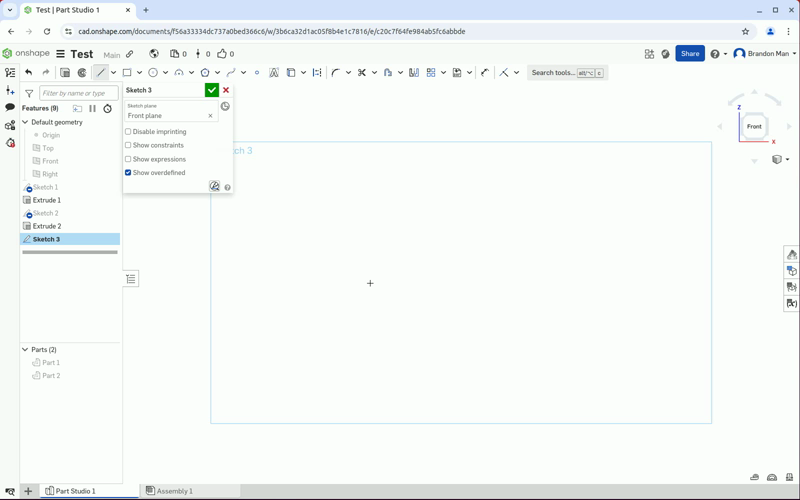
key_up(shift)
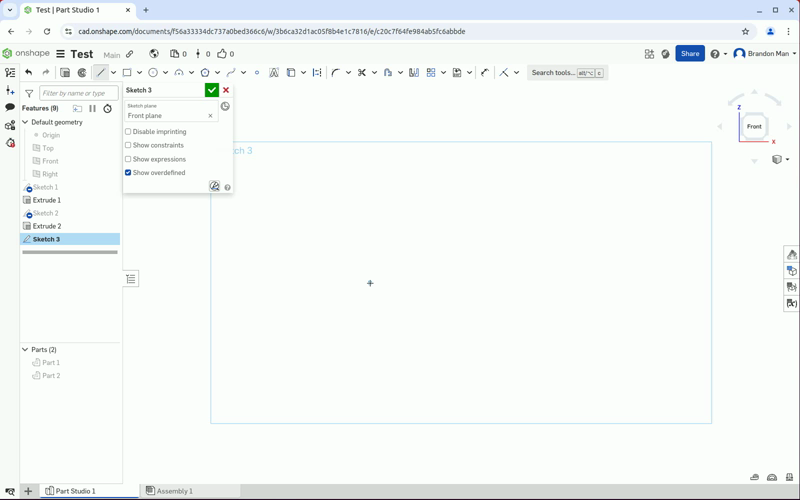
key_down(shift)
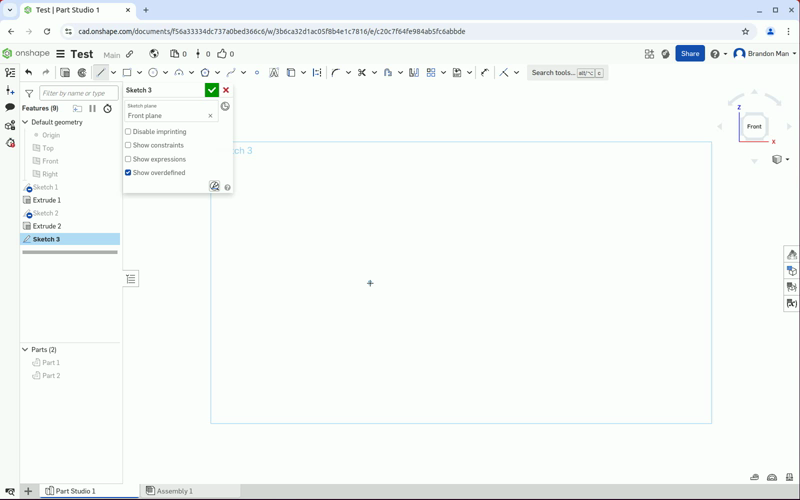
mouse_move(461, 282)
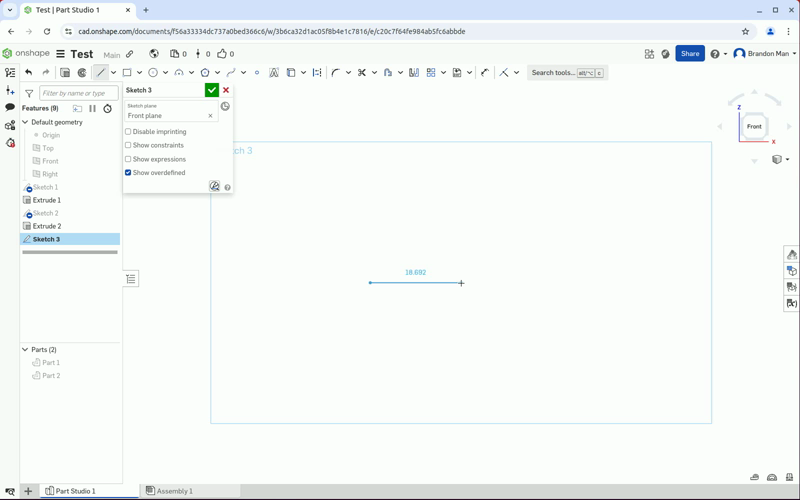
click(461, 282)
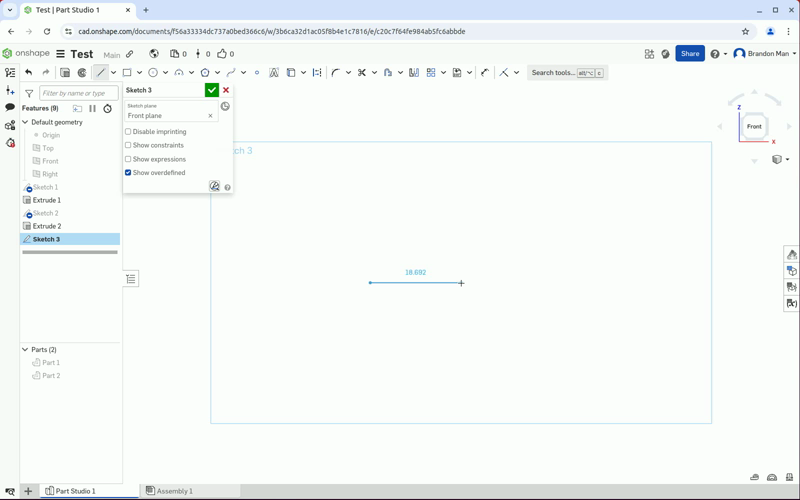
key_up(shift)
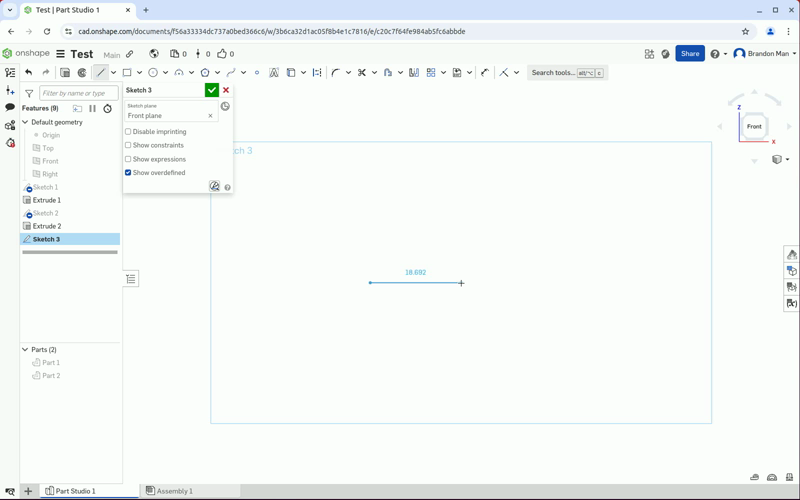
key_down(shift)
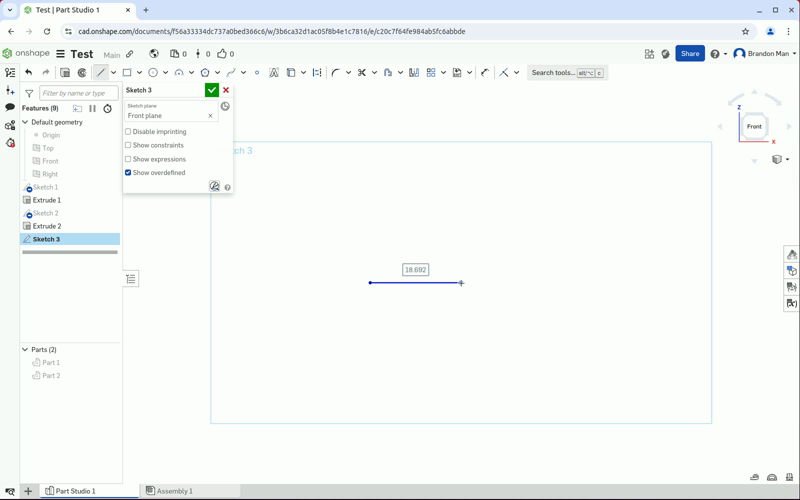
mouse_move(437, 202)
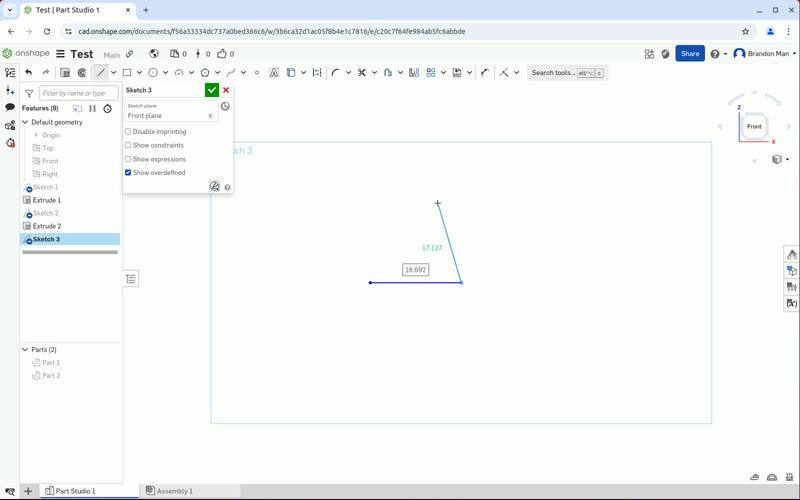
click(437, 202)
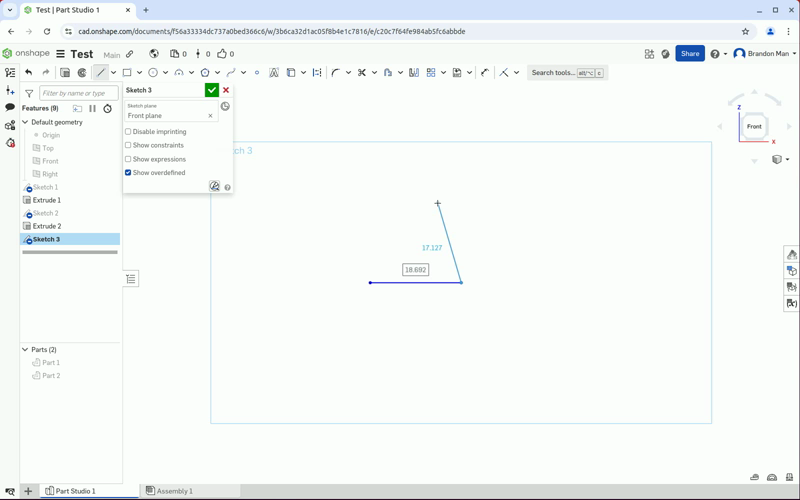
key_up(shift)
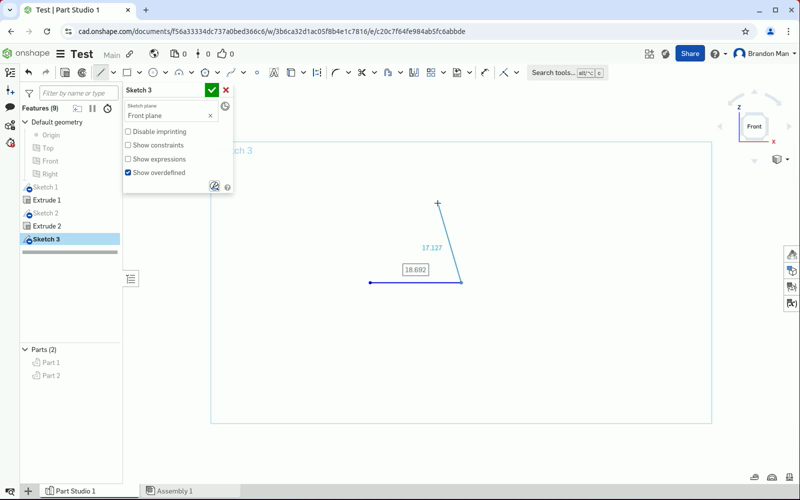
key_down(shift)
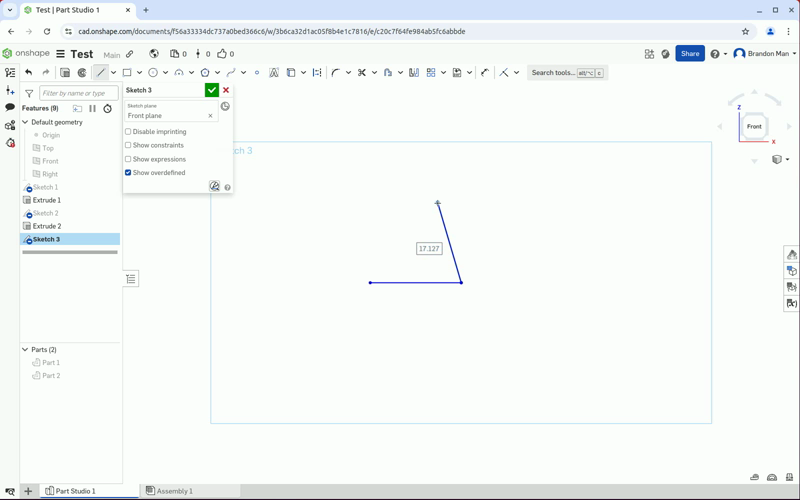
mouse_move(467, 202)
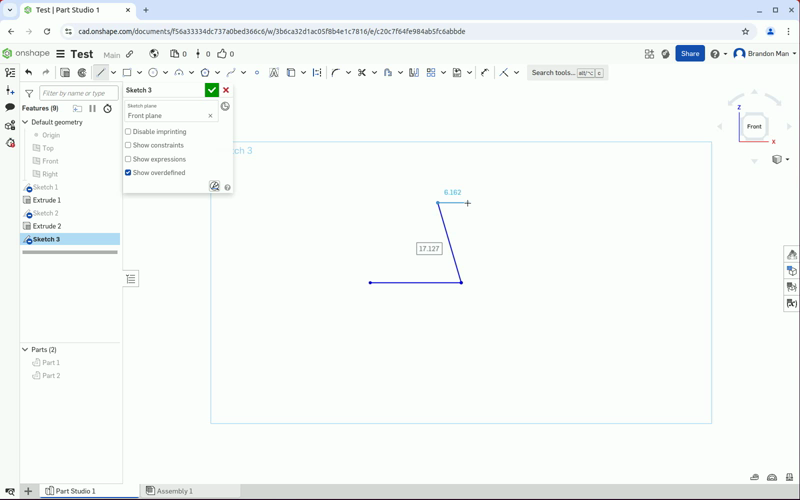
mouse_move(390, 202)
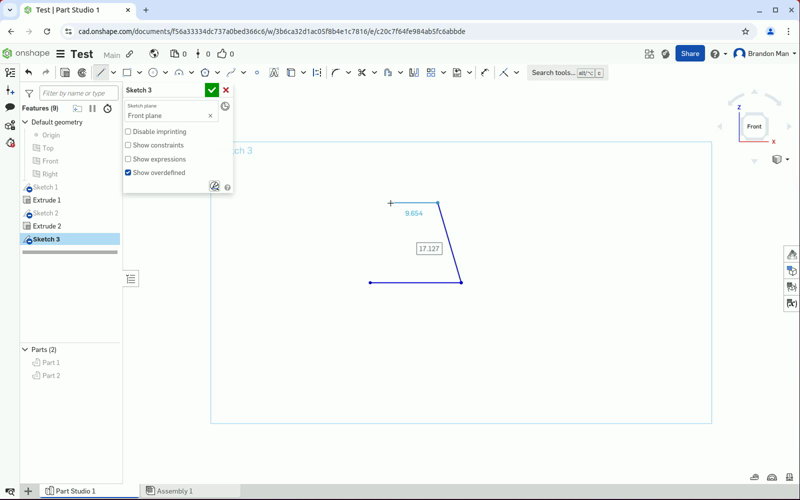
click(390, 202)
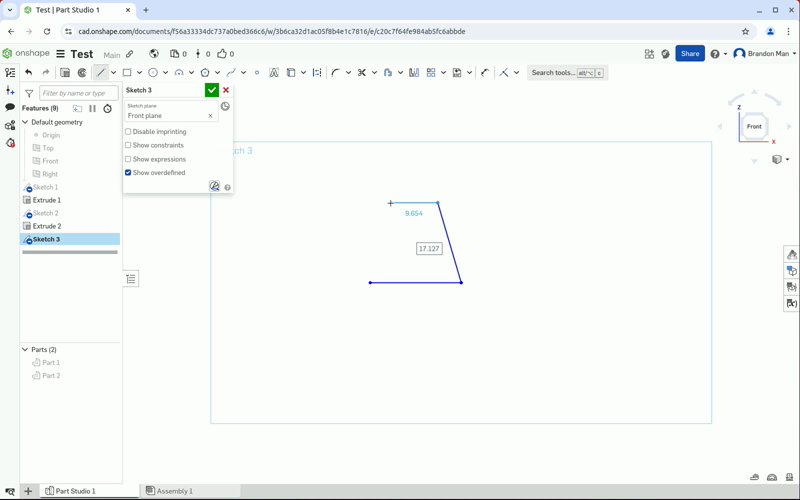
key_up(shift)
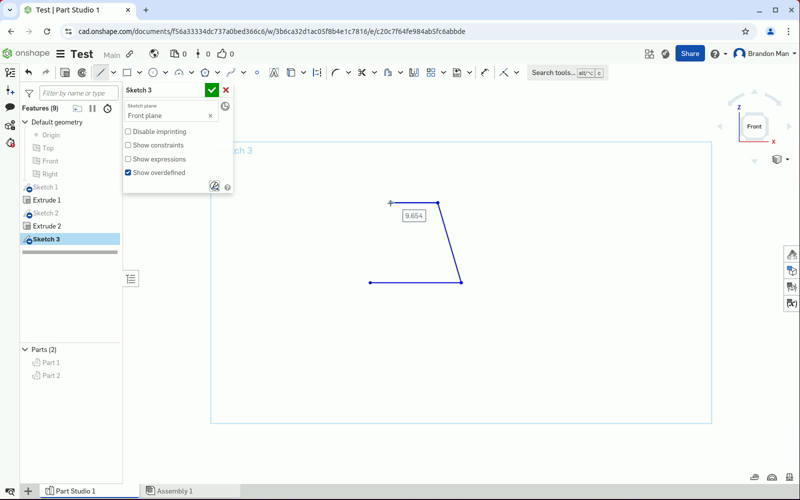
key_down(shift)
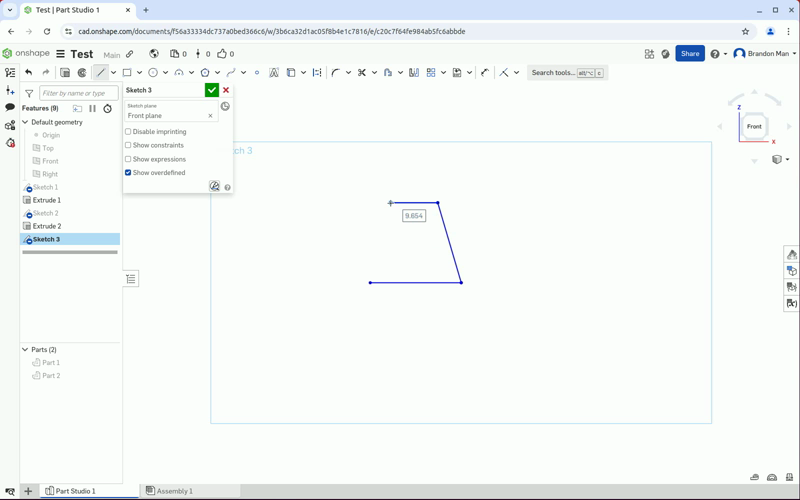
mouse_move(370, 282)
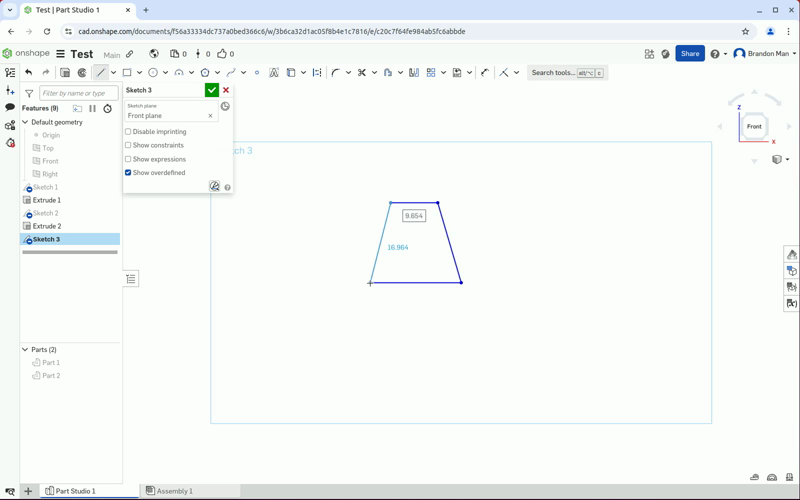
key_up(shift)
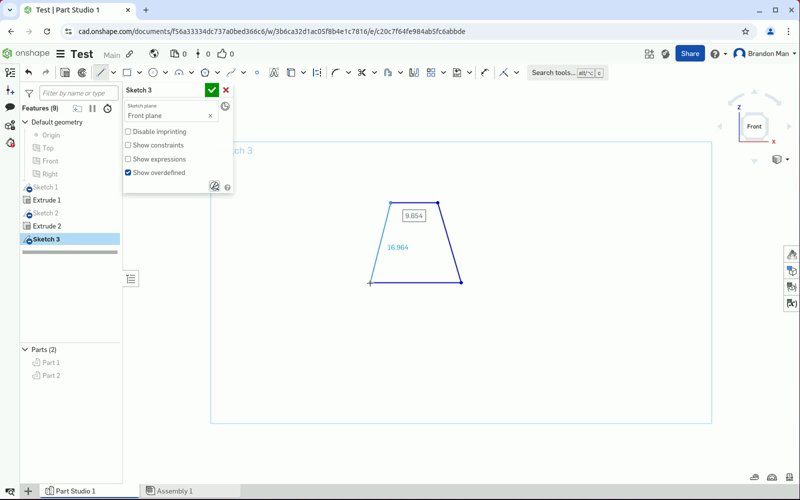
click(370, 282)
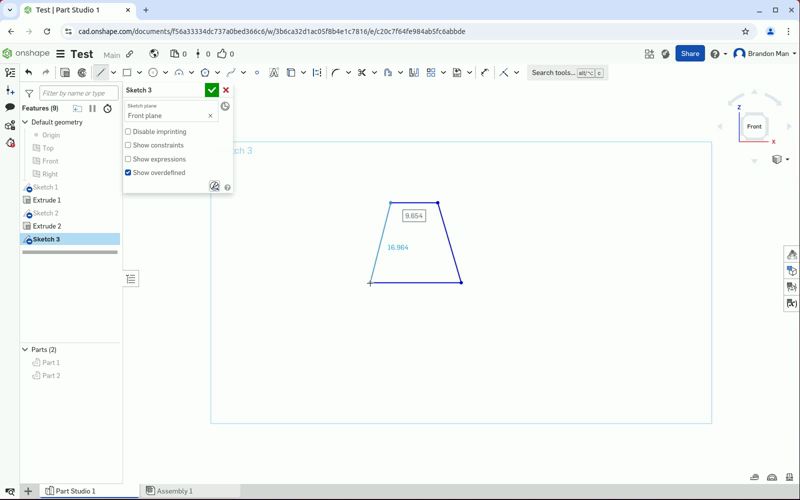
key(esc)
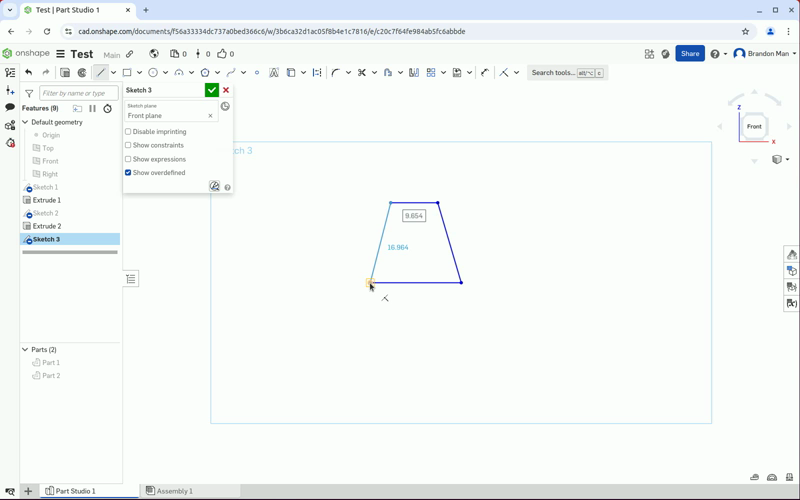
mouse_move(397, 240)
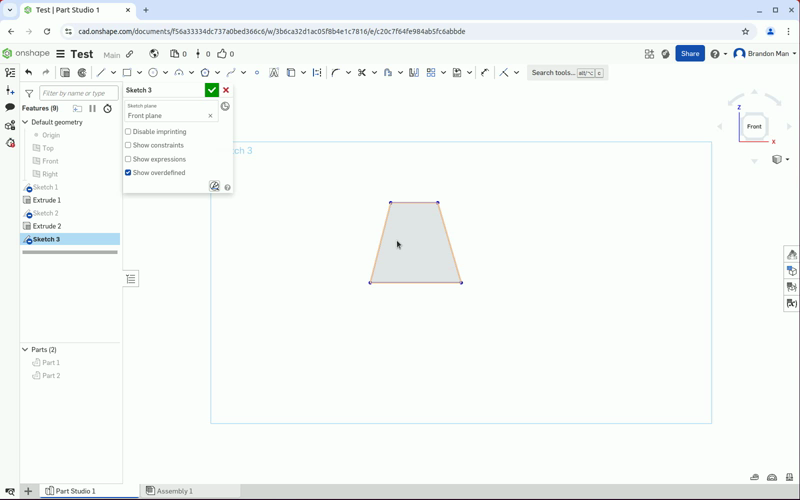
click(397, 240)
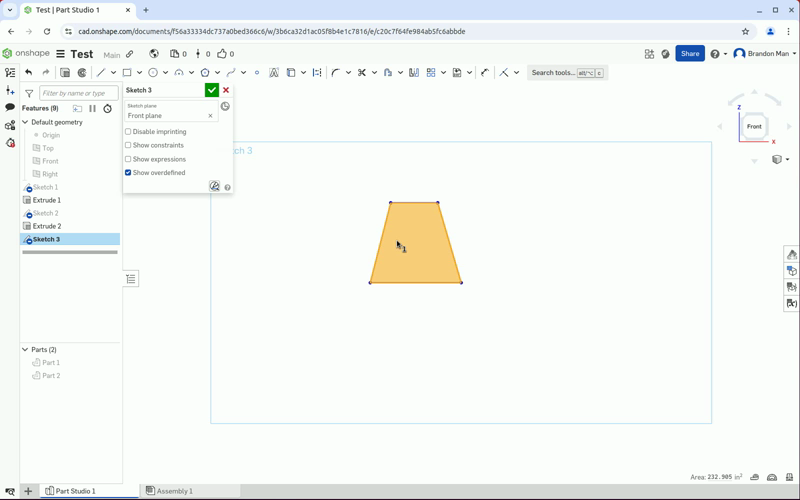
mouse_move(73, 352)
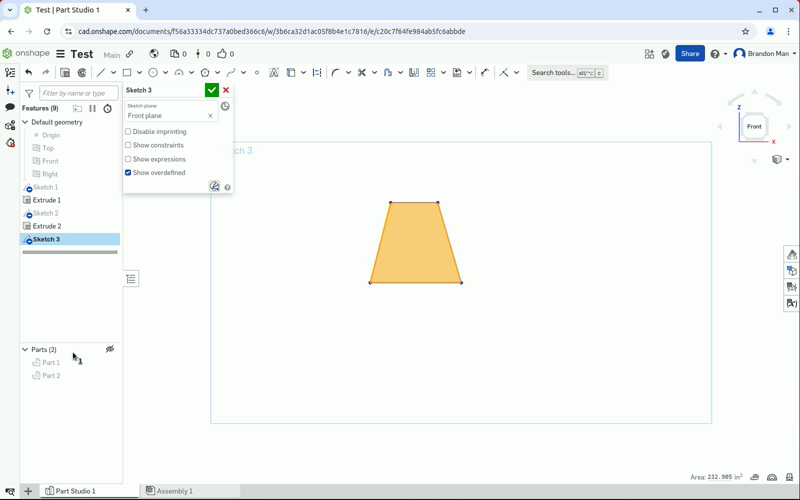
key(shift+y)
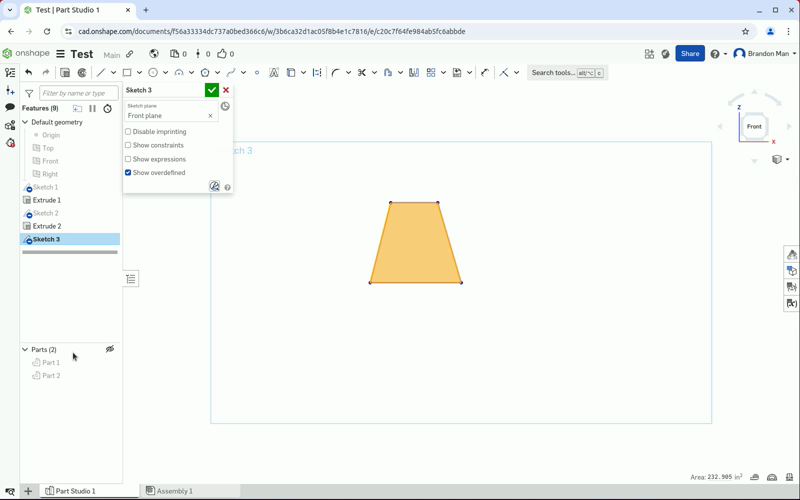
key(shift+e)
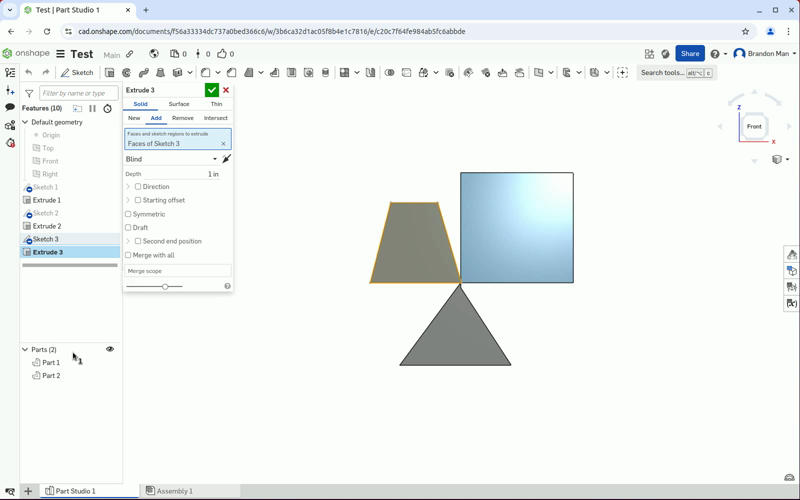
mouse_move(143, 106)
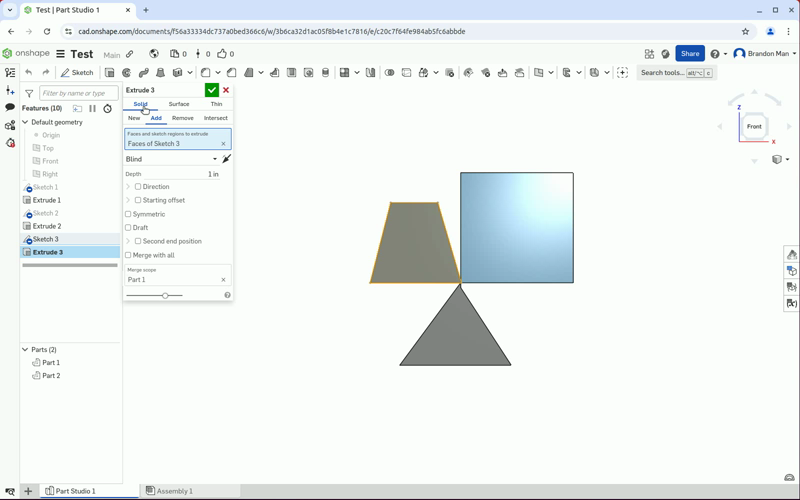
click(143, 106)
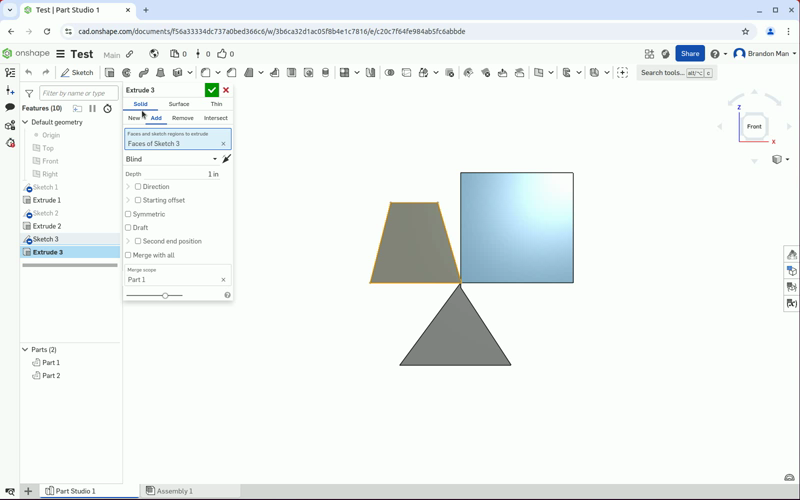
mouse_move(137, 120)
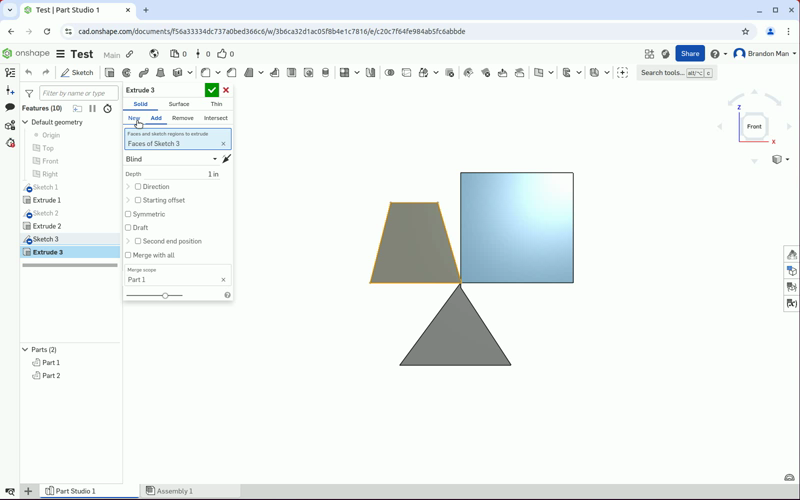
click(137, 120)
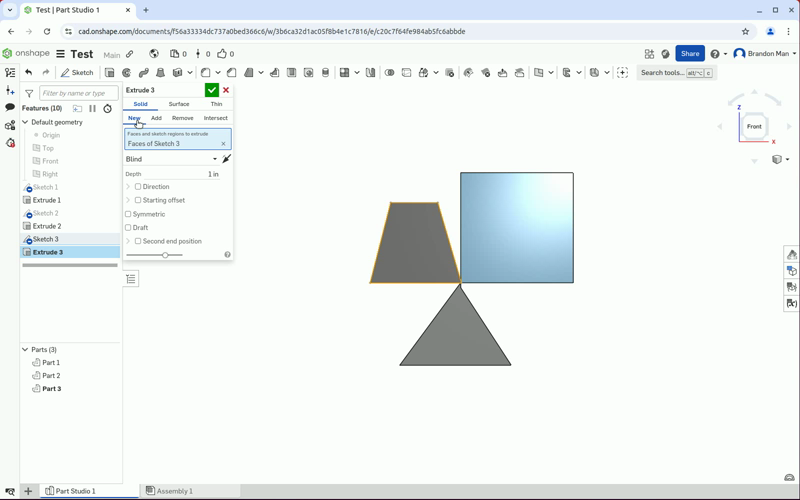
key(tab, 4)
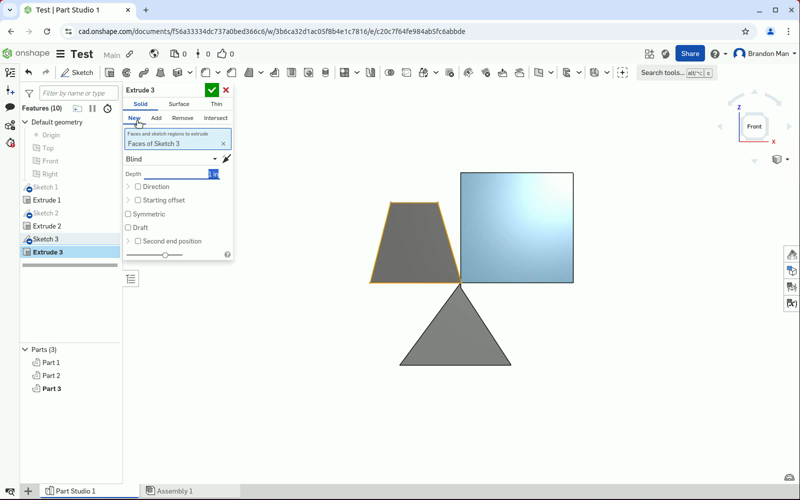
text(7.703)
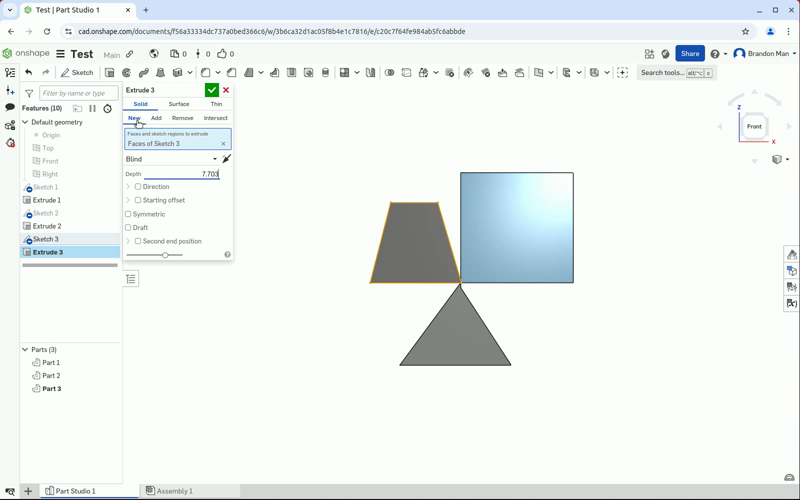
key(enter)
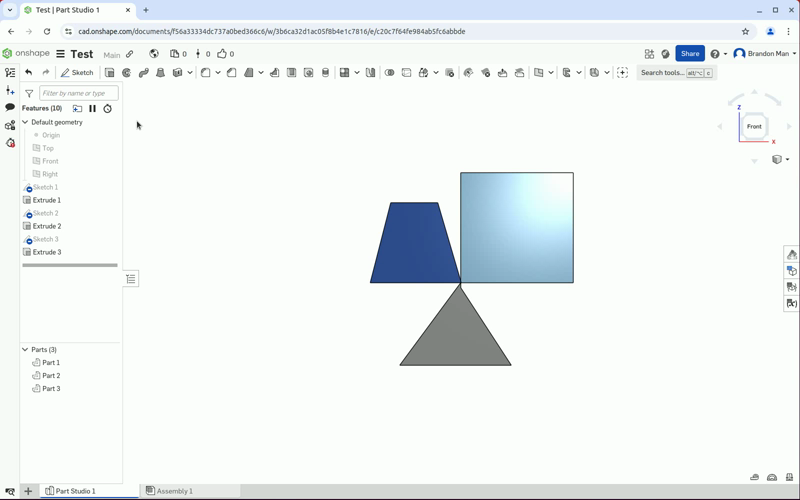
key(shift+h)
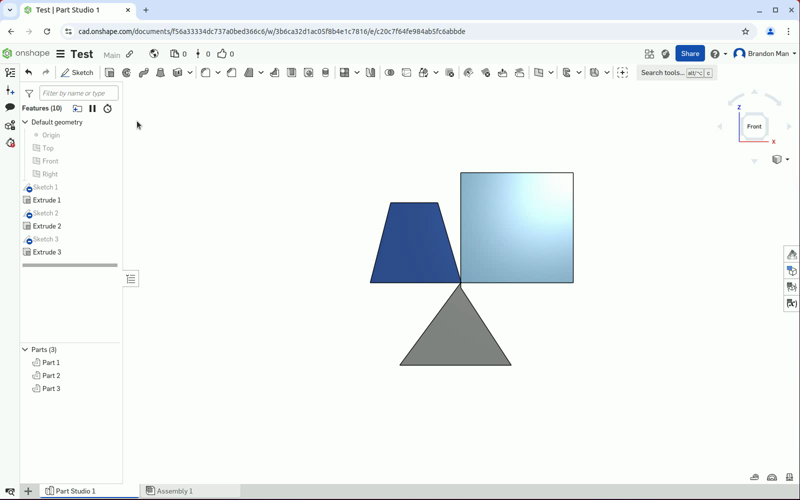
key(shift+h)
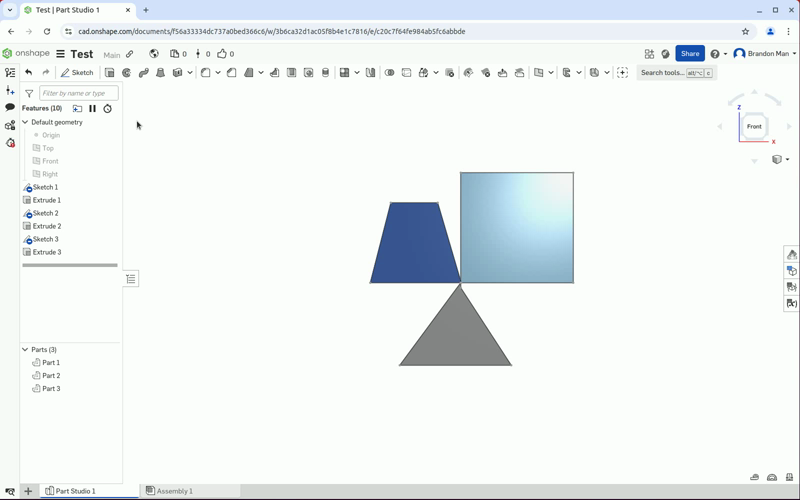
key(shift+7)
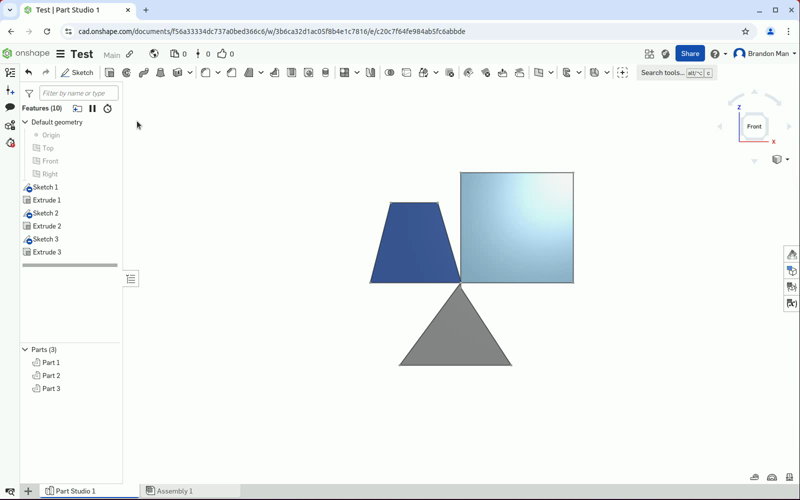
key(left, 2)
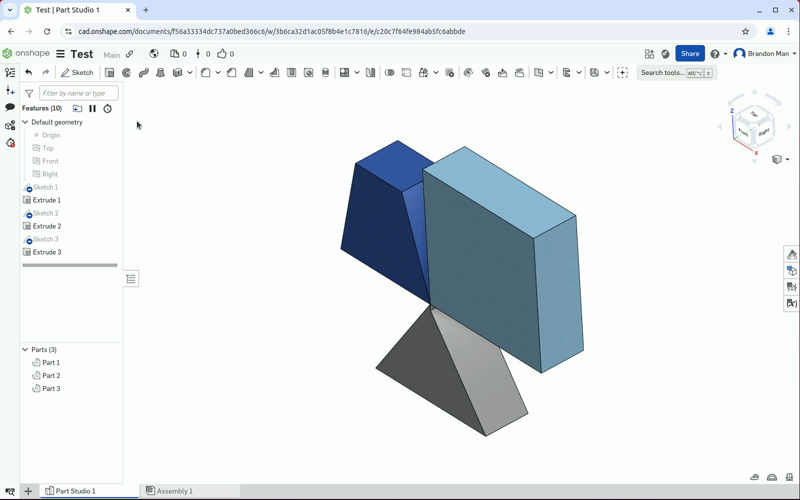
key(down, 2)
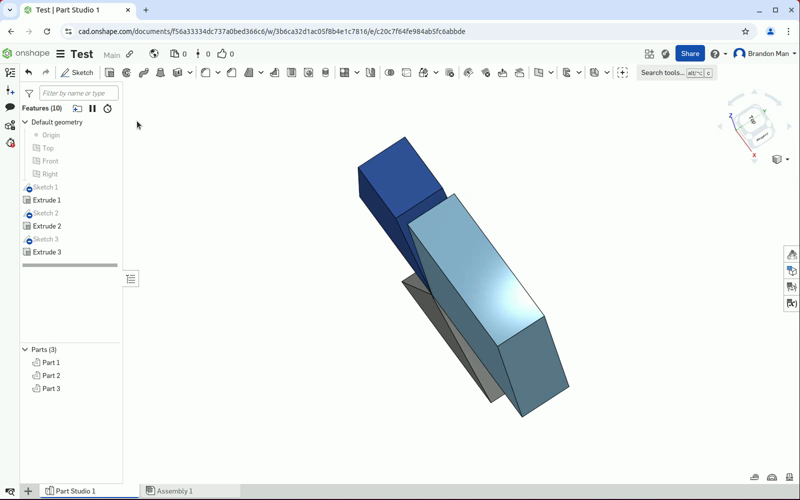
key(up, 2)
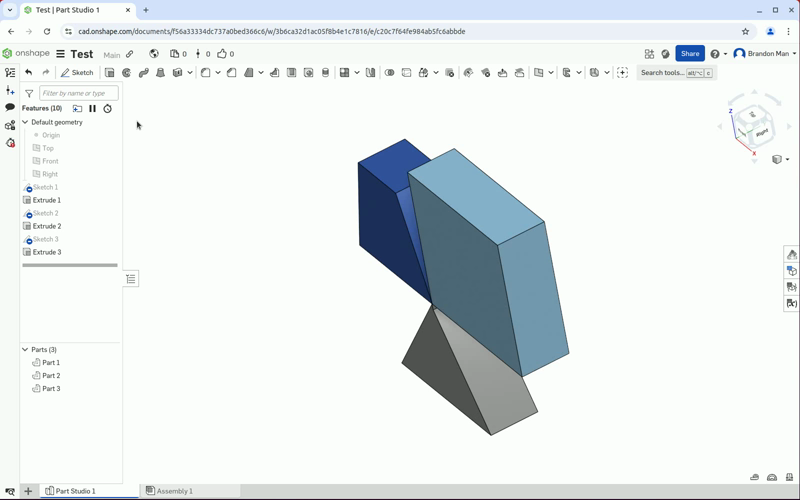
key(right, 2)
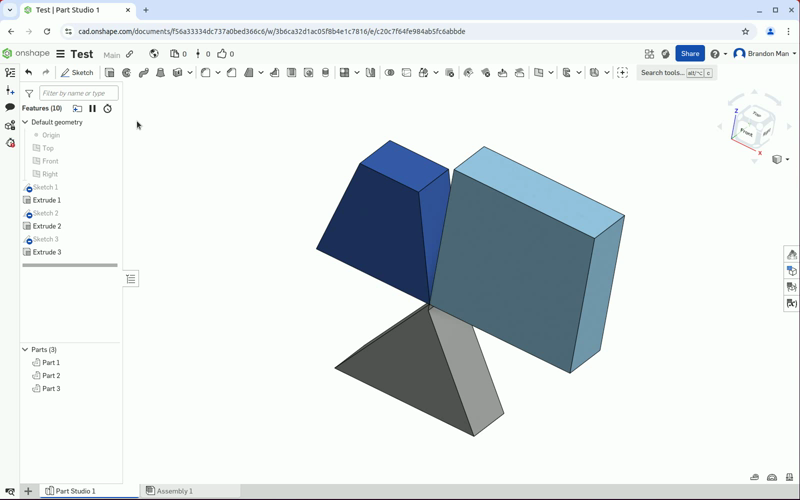
mouse_move(73, 189)
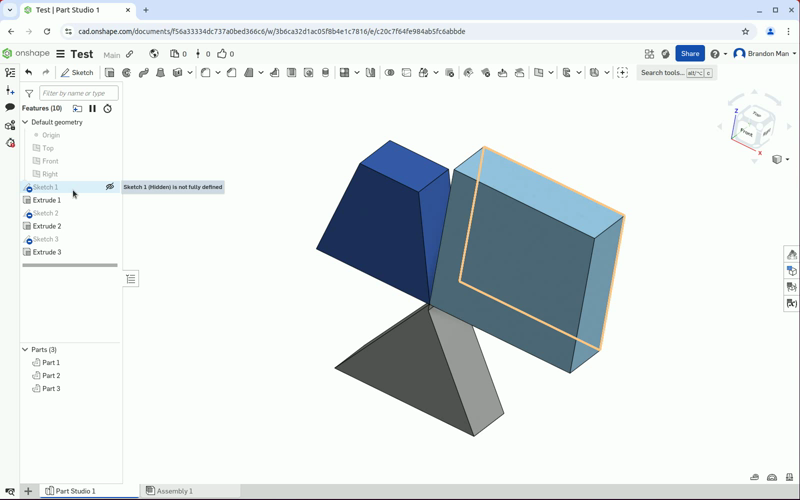
click(73, 189)